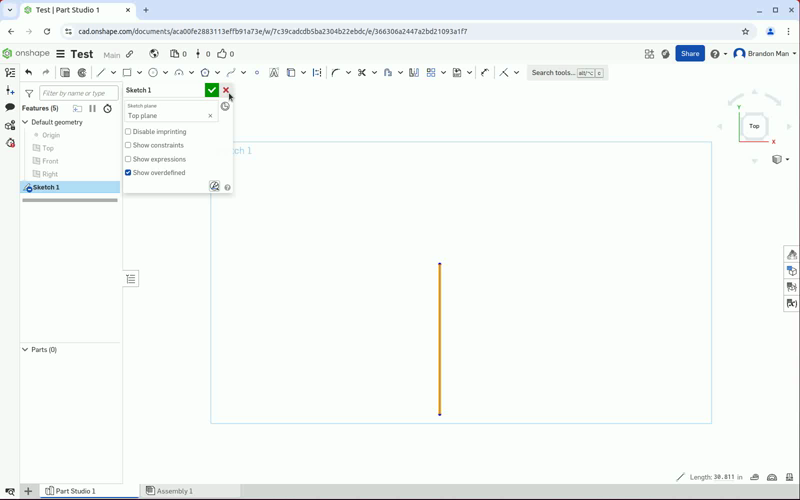
key(shift+h)
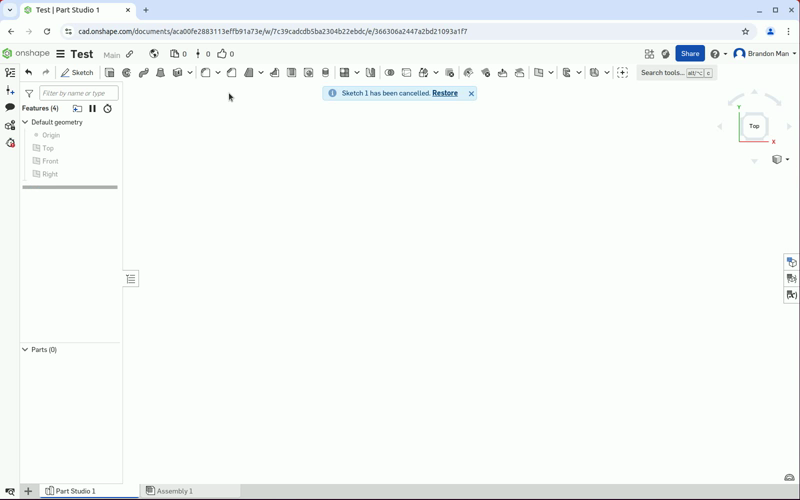
mouse_move(73, 352)
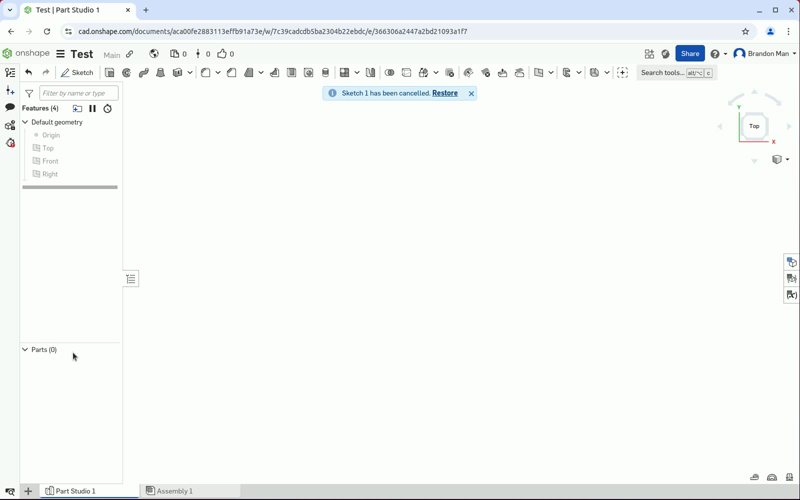
key(y)
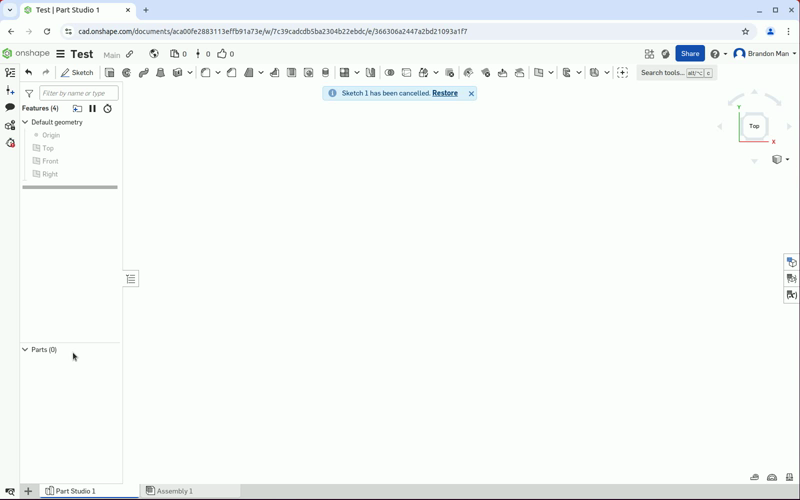
key(shift+p)
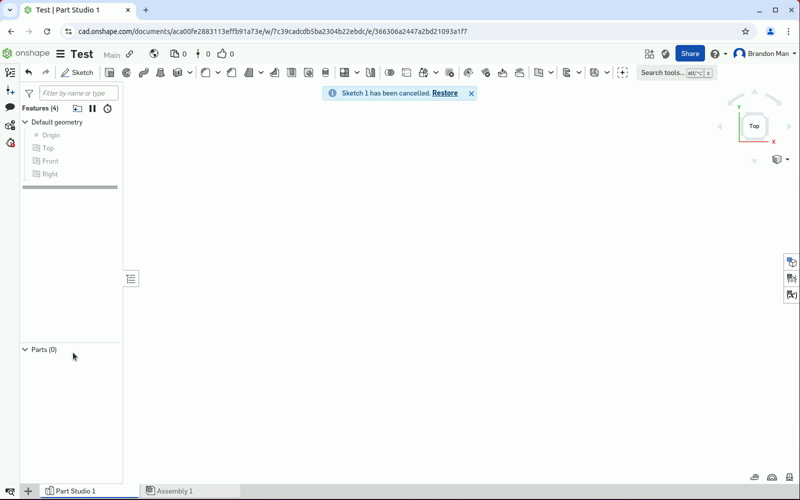
key(space)
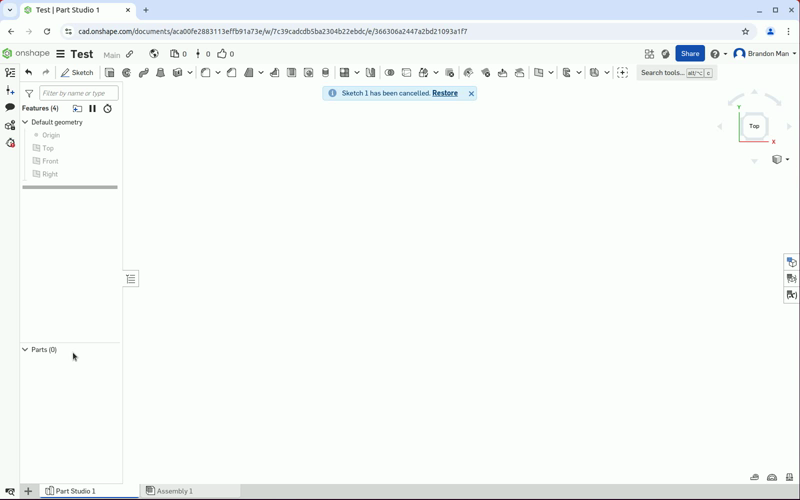
key_down(shift)
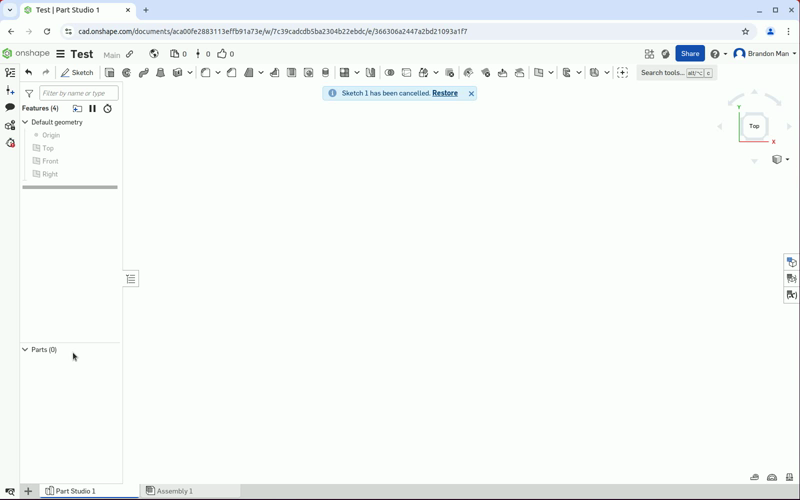
key(up)
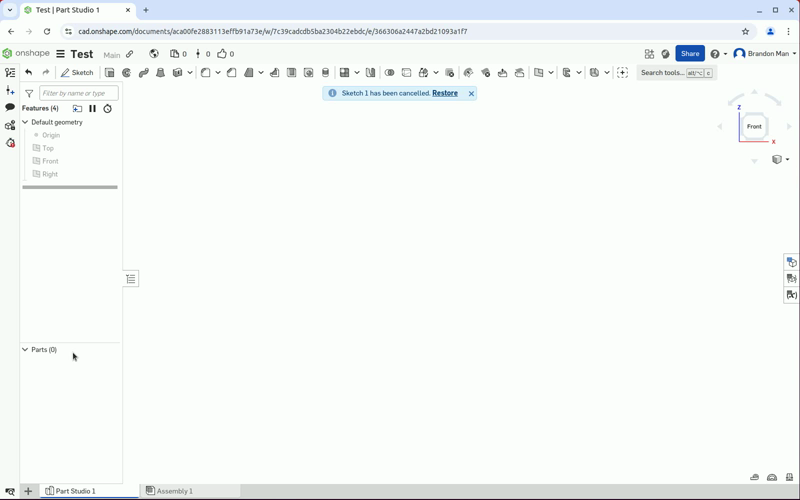
key_up(shift)
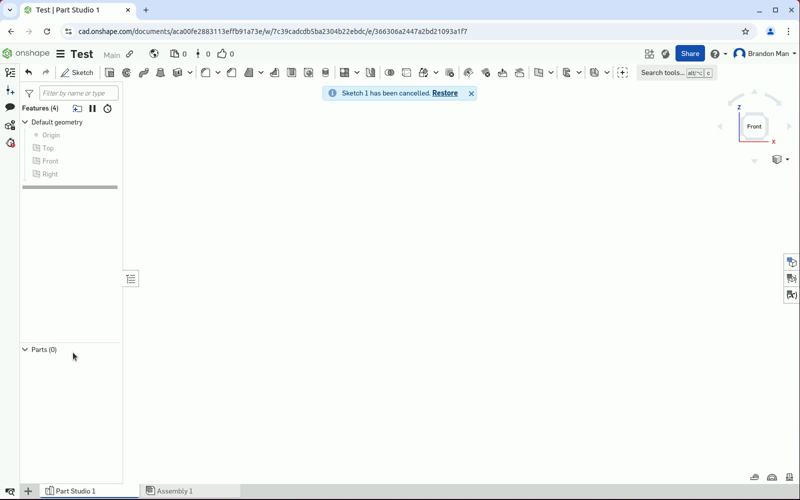
key(space)
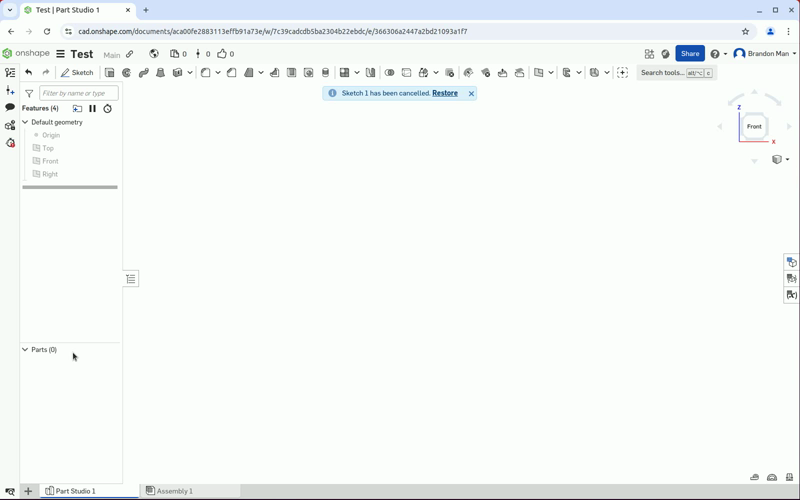
key_down(shift)
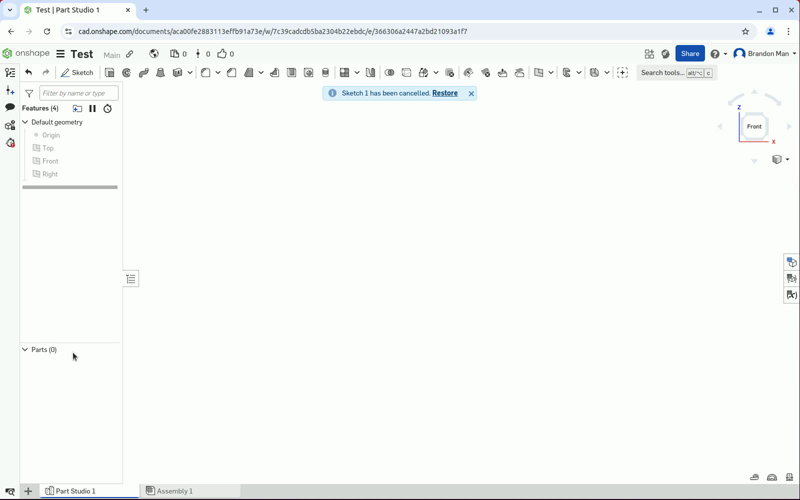
key(left)
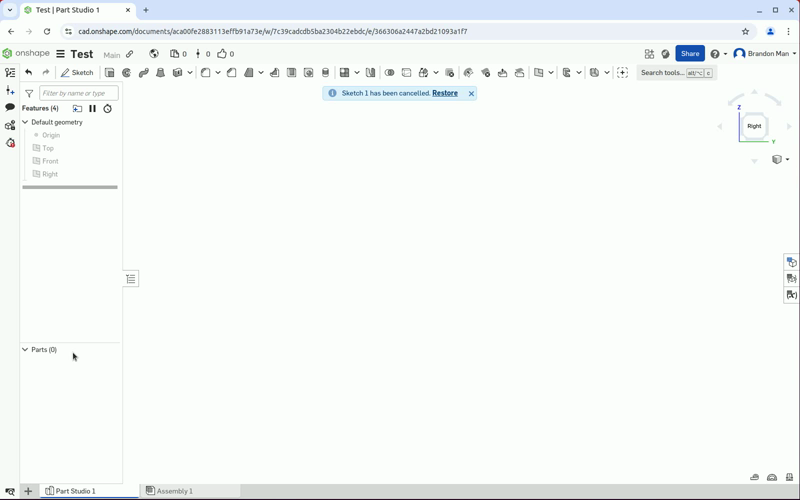
key_up(shift)
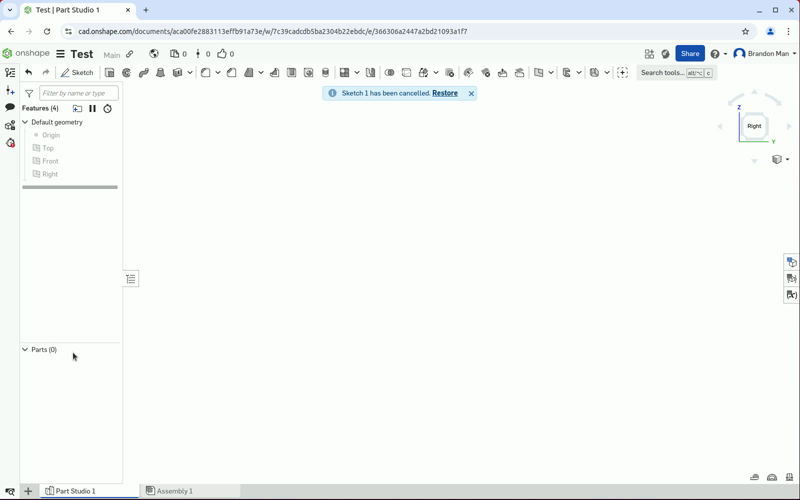
mouse_move(73, 352)
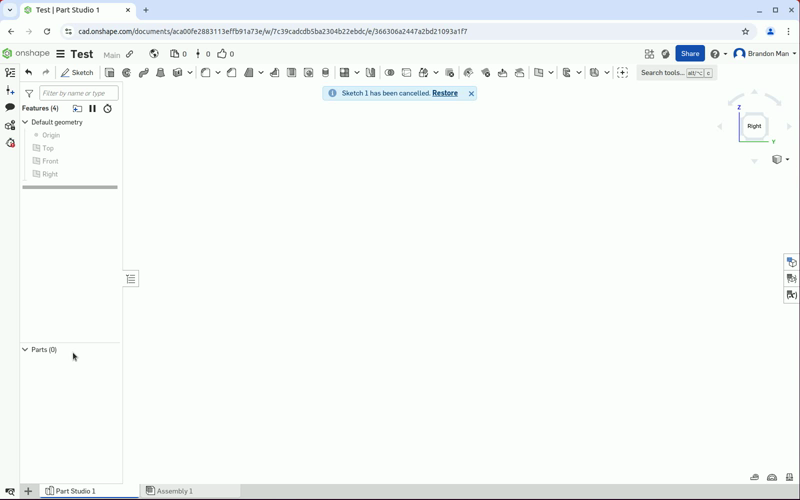
key(shift+y)
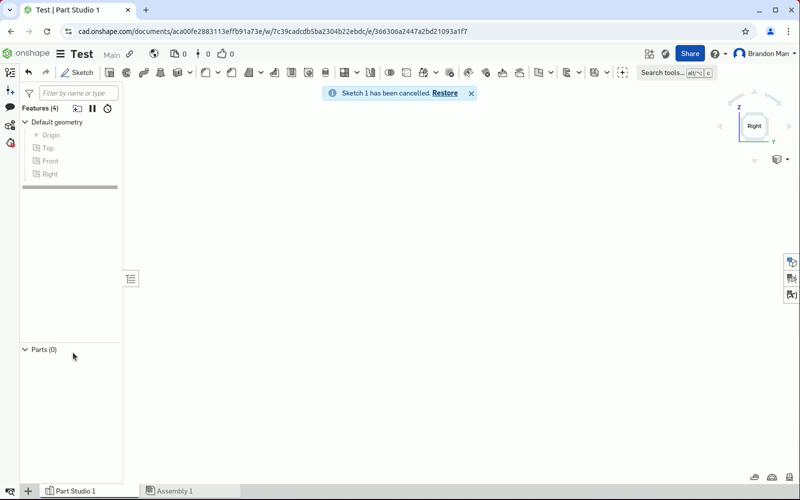
key(shift+s)
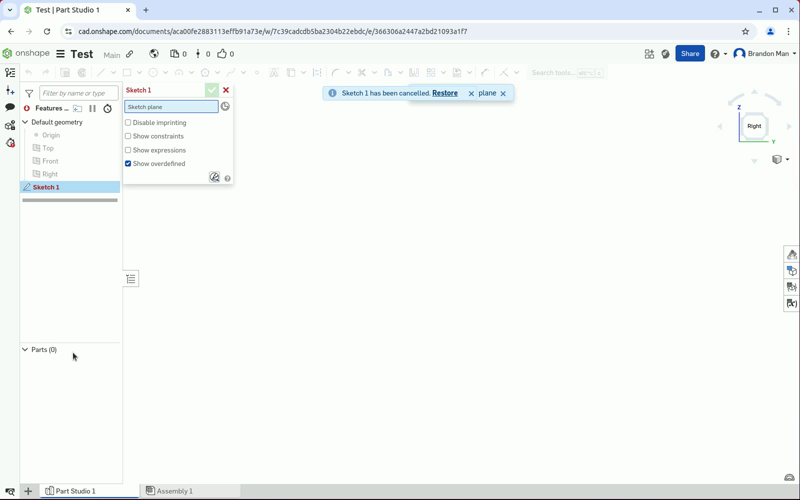
mouse_move(73, 176)
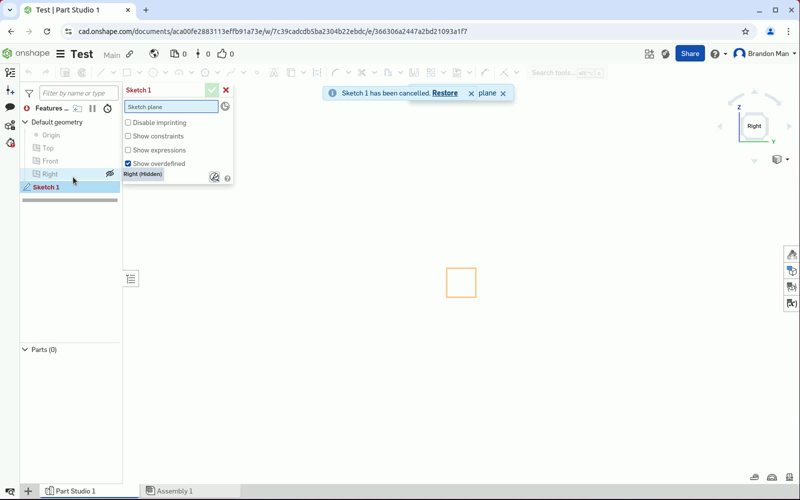
click(73, 176)
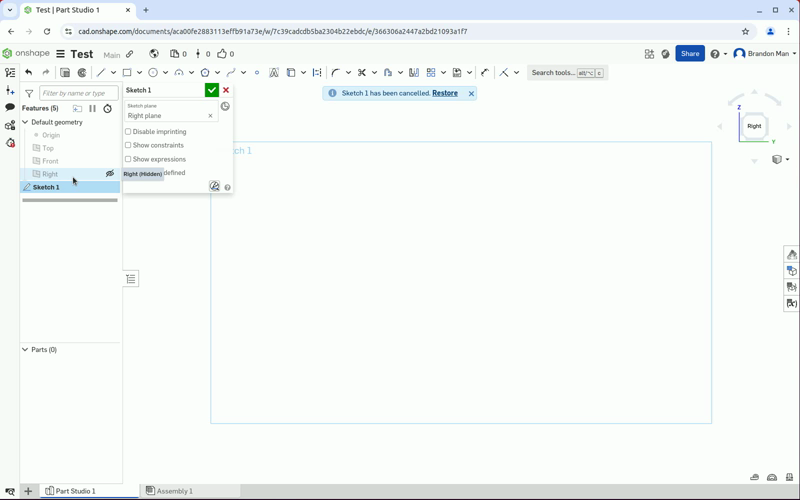
mouse_move(73, 352)
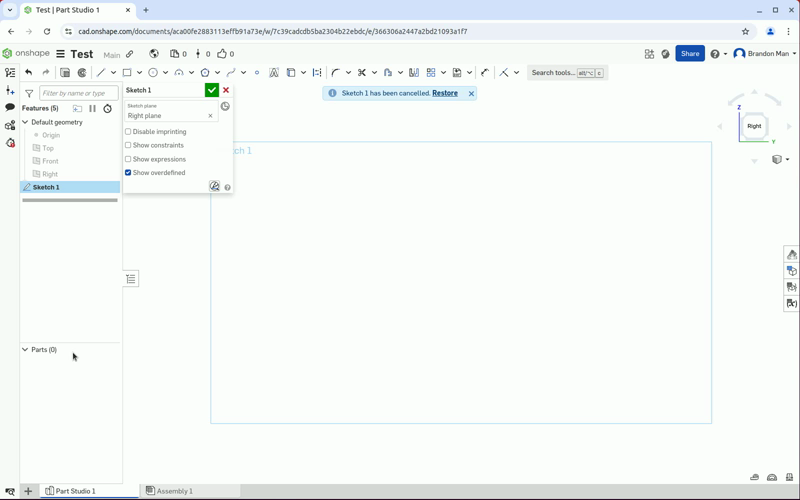
key(y)
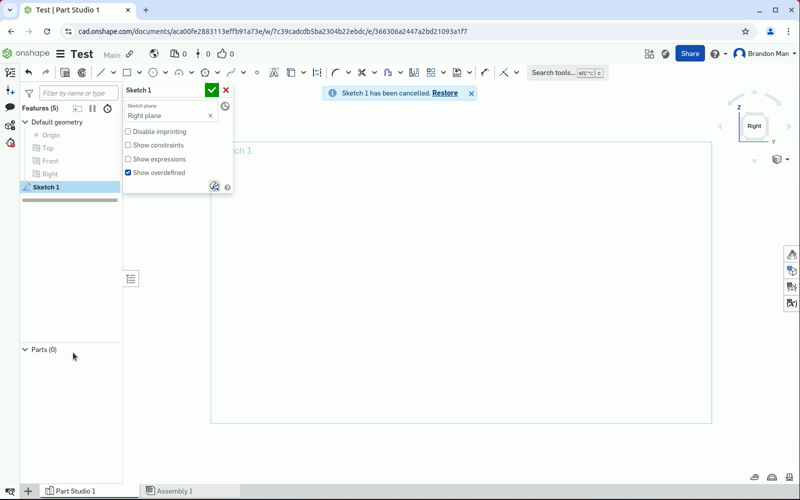
key(l)
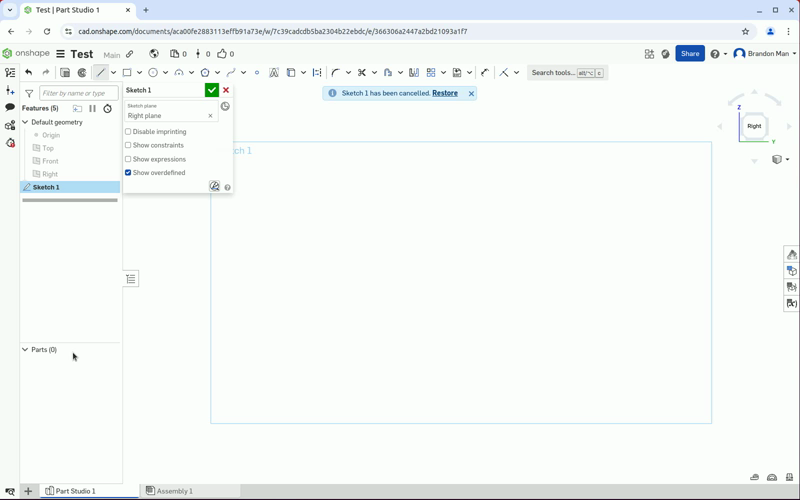
key_down(shift)
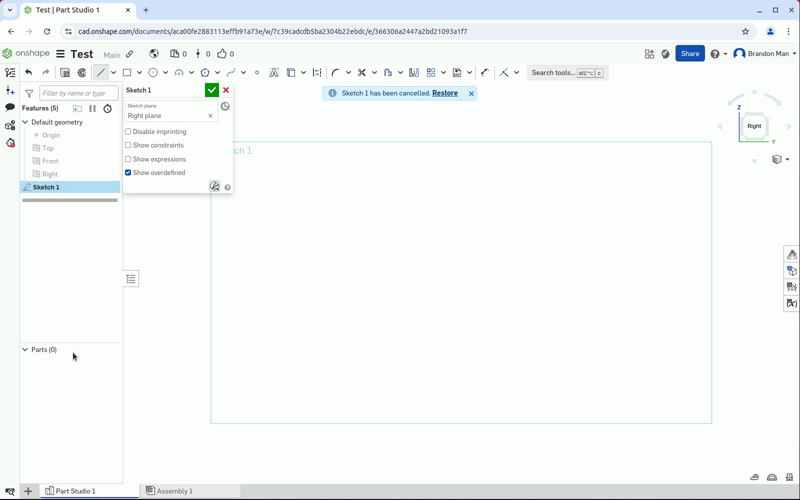
mouse_move(348, 282)
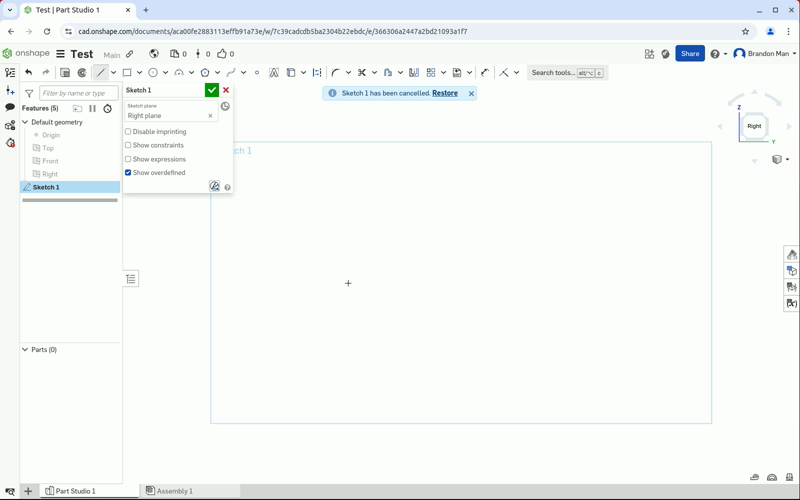
click(348, 282)
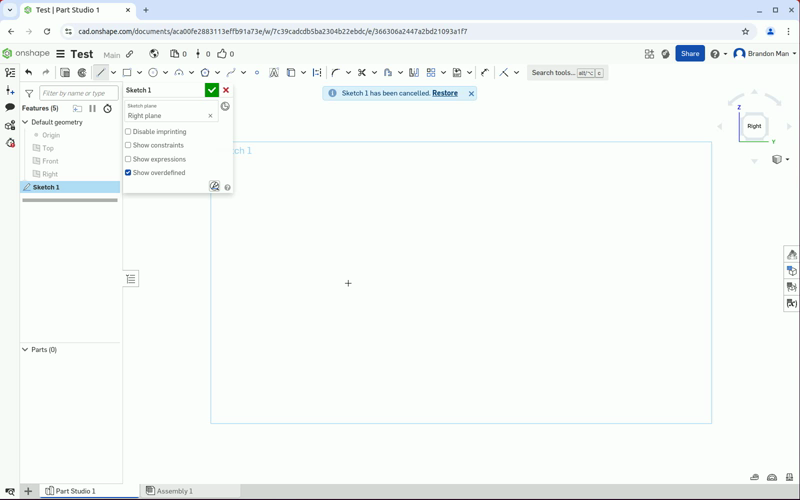
key_up(shift)
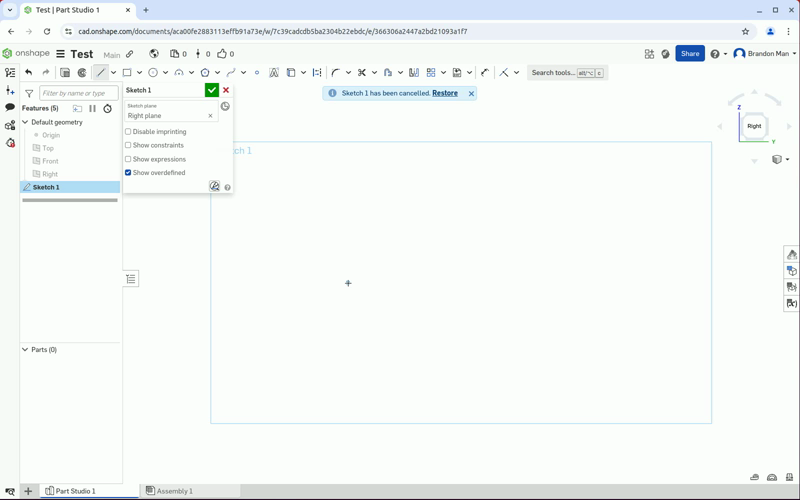
key_down(shift)
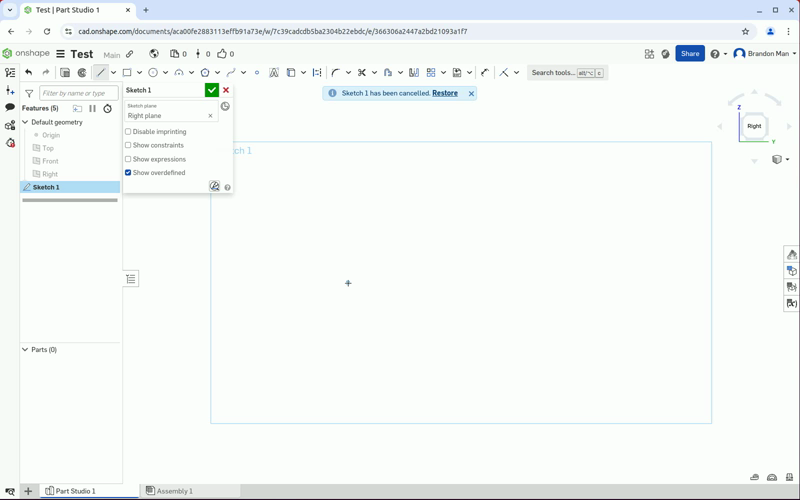
mouse_move(460, 282)
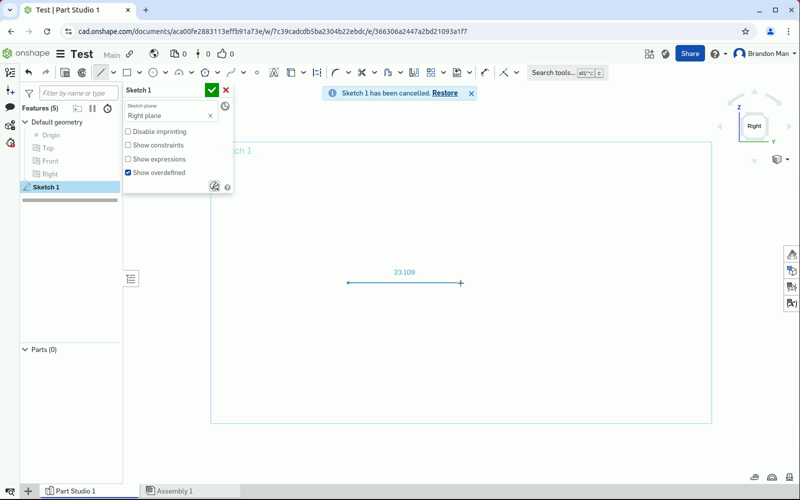
click(460, 282)
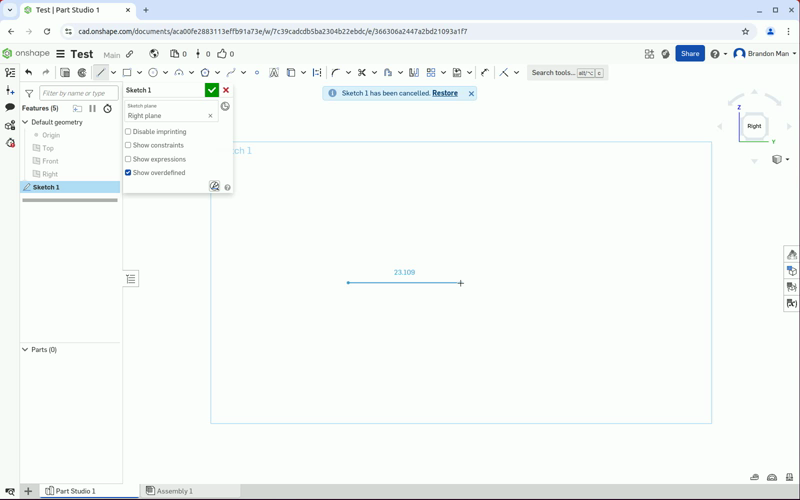
key_up(shift)
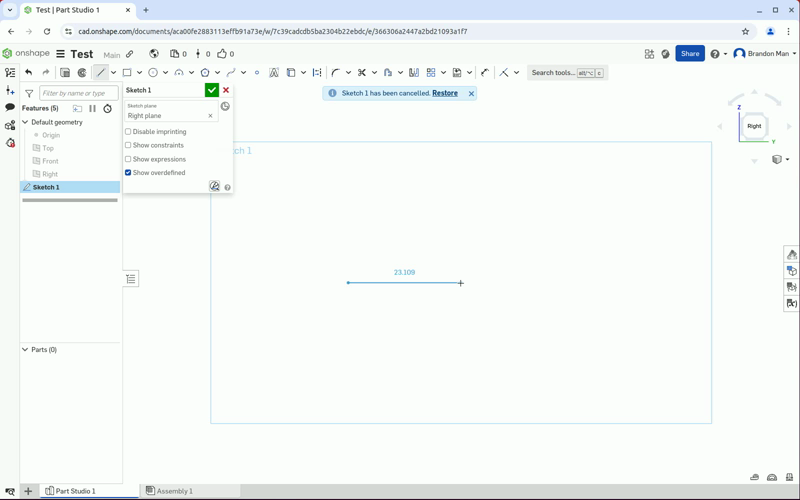
key_down(shift)
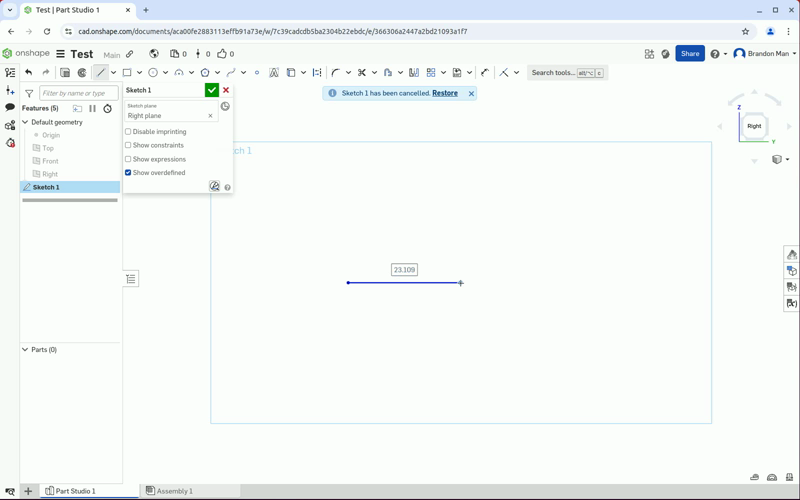
mouse_move(490, 282)
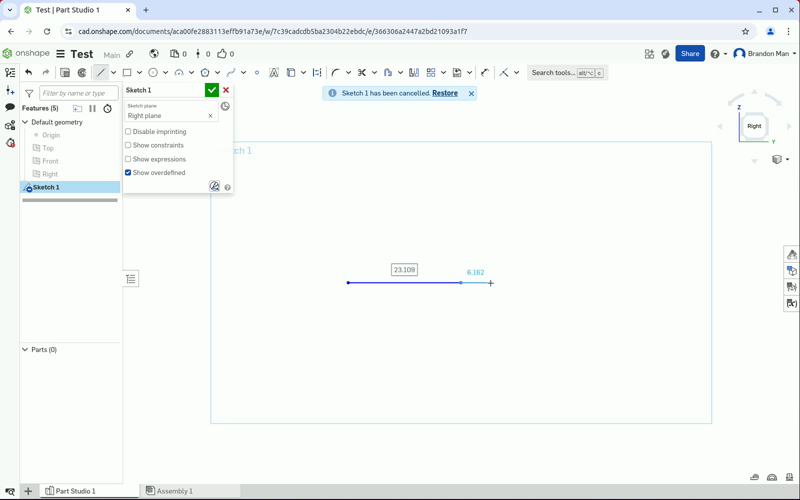
mouse_move(460, 245)
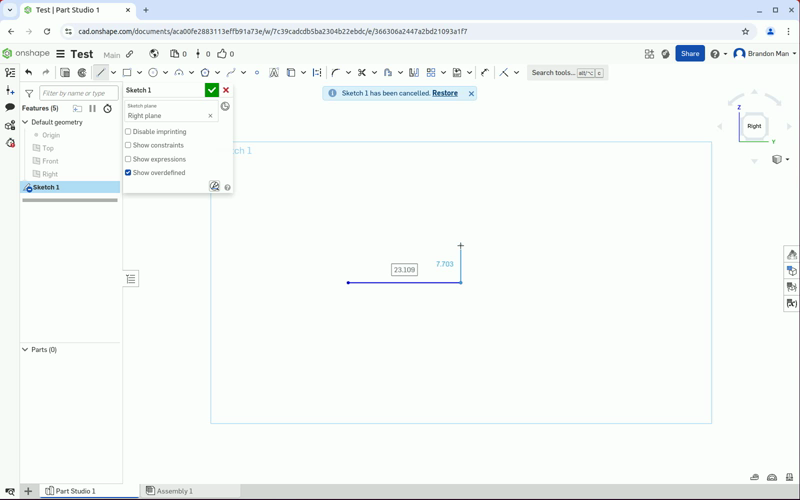
click(460, 245)
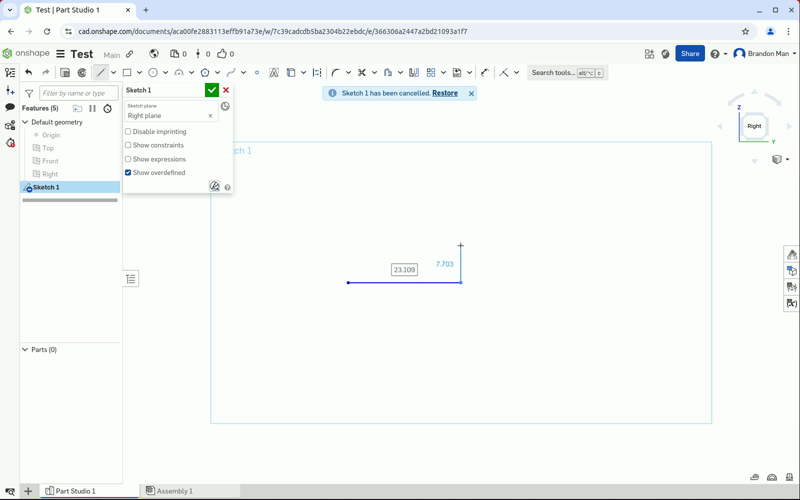
key_up(shift)
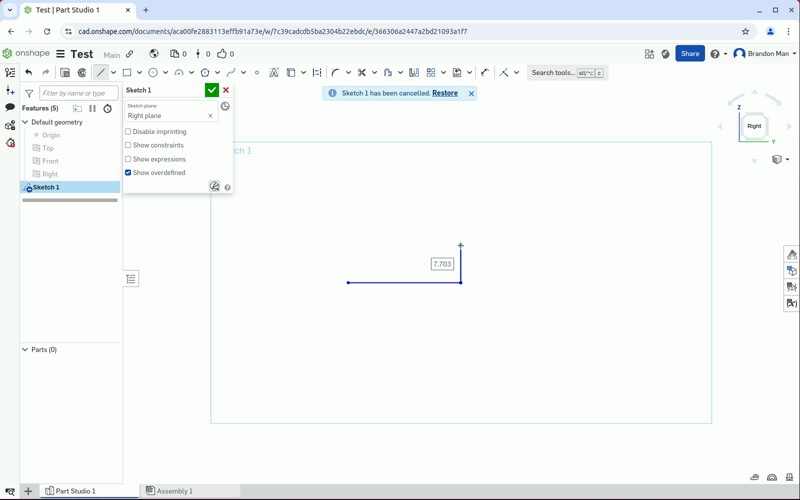
key_down(shift)
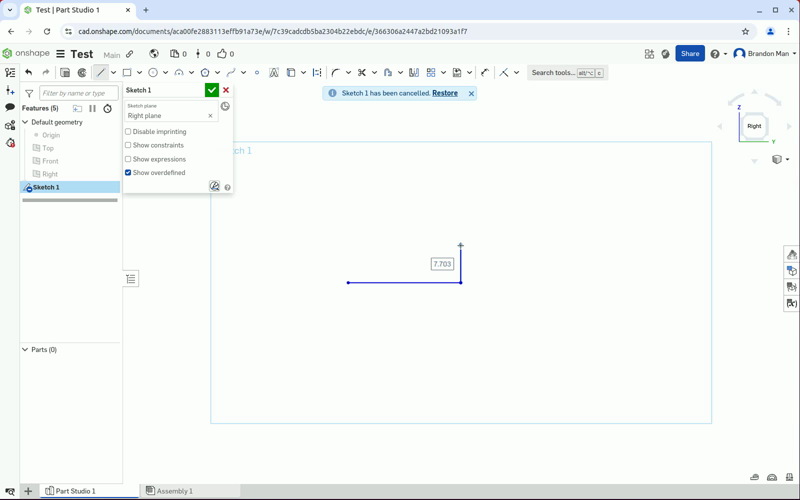
mouse_move(386, 245)
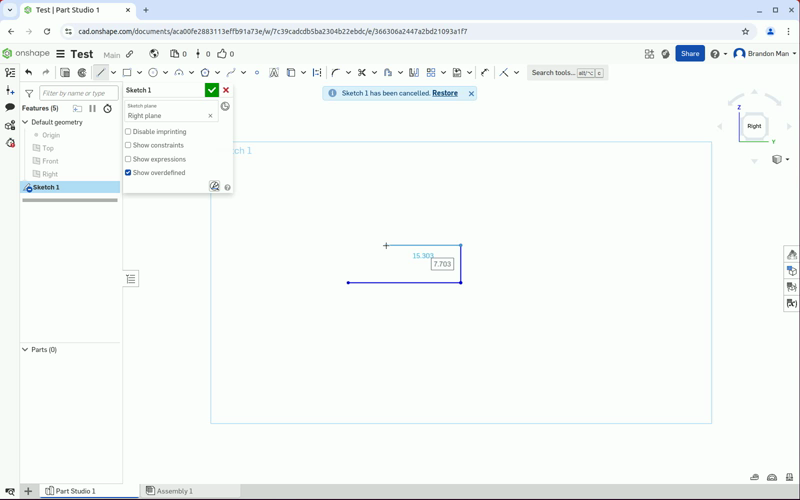
click(386, 245)
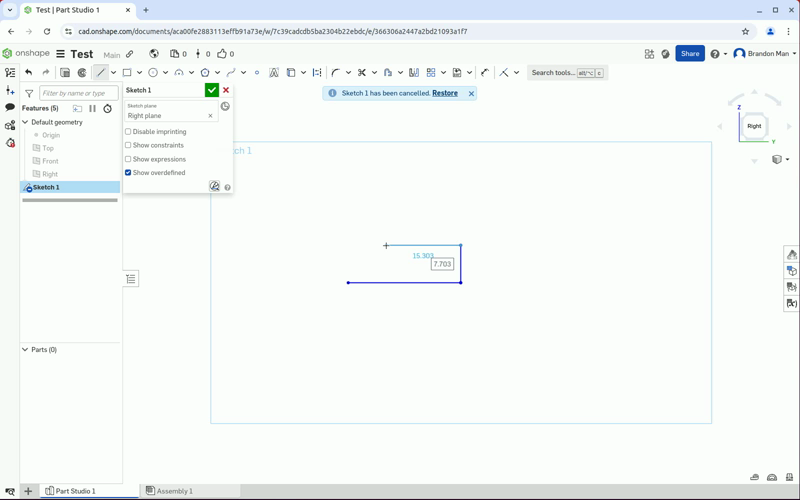
key_up(shift)
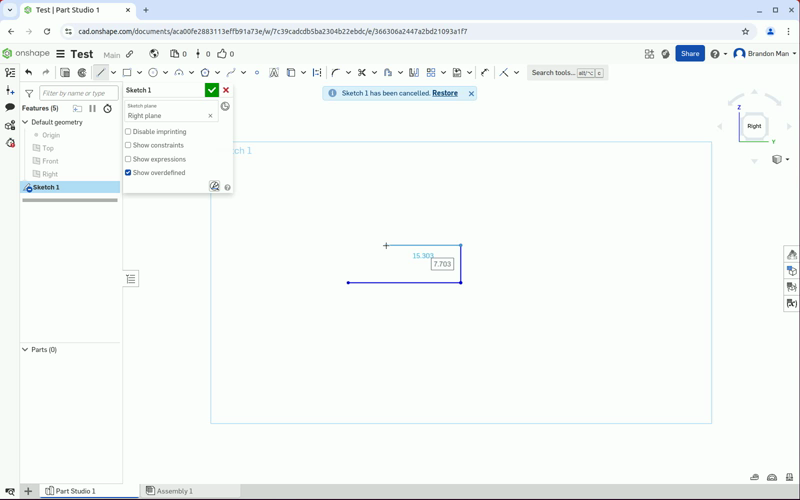
key_down(shift)
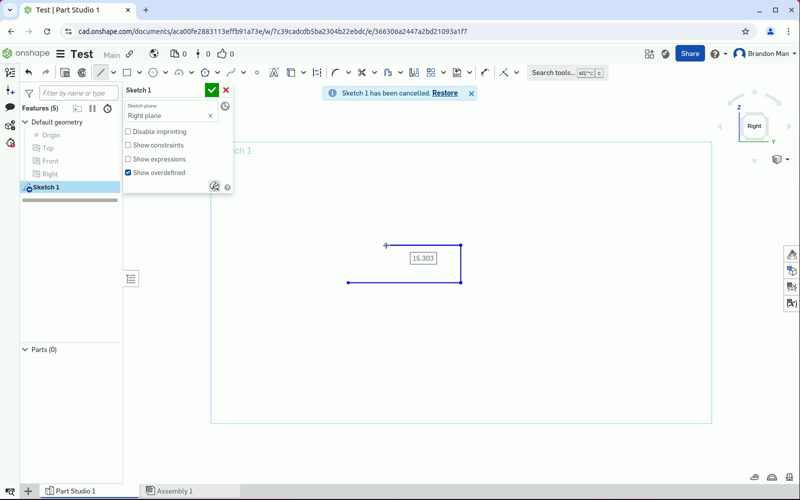
mouse_move(416, 245)
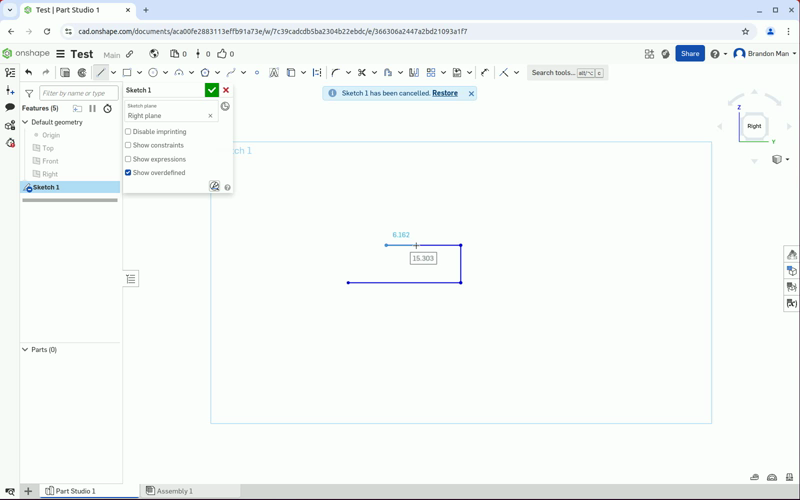
mouse_move(386, 189)
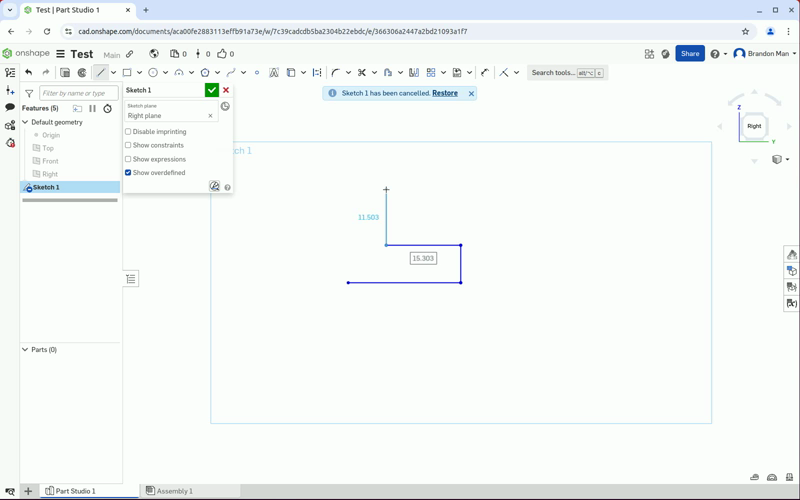
click(386, 189)
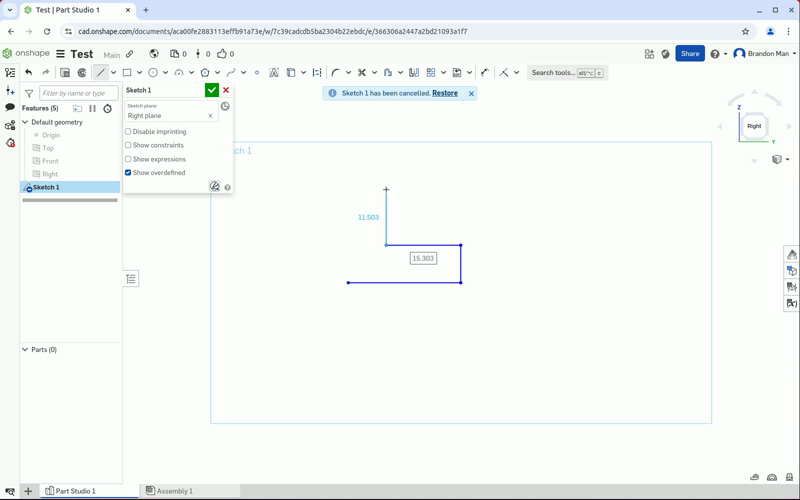
key_up(shift)
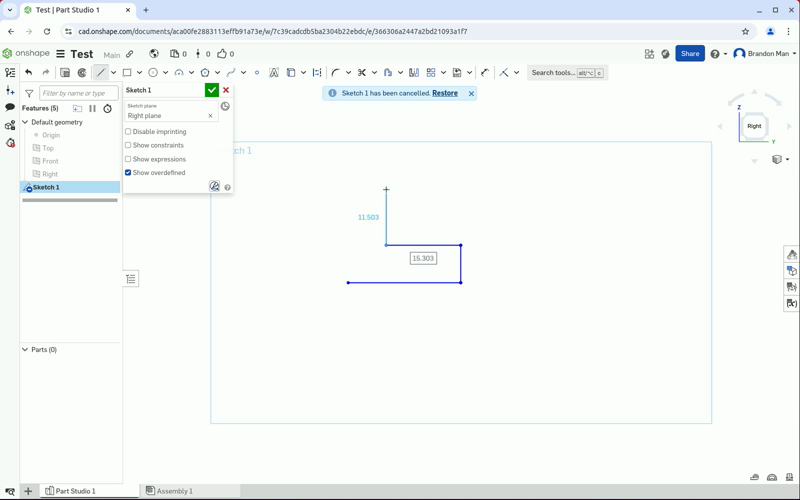
key_down(shift)
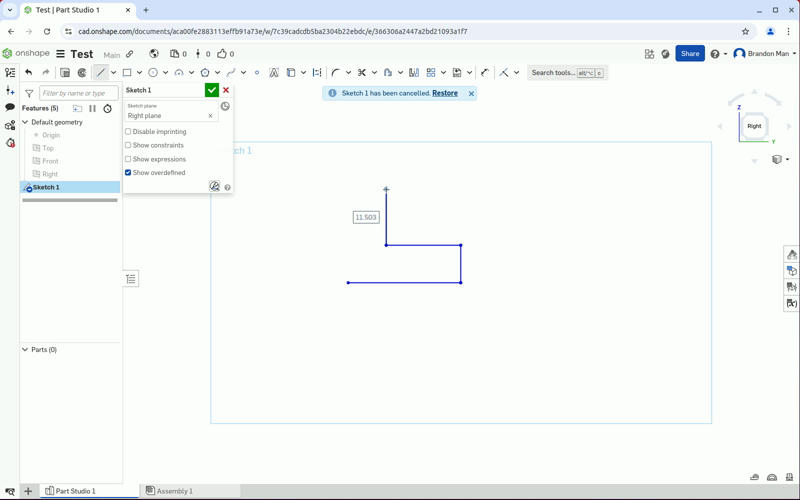
mouse_move(416, 189)
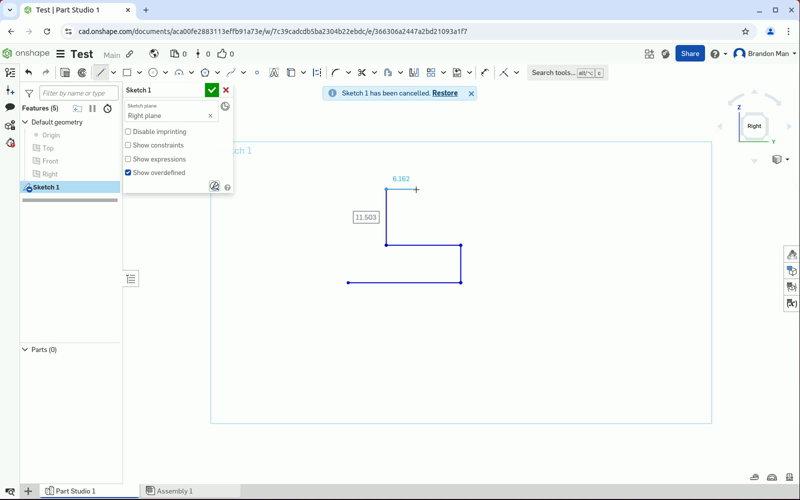
mouse_move(348, 189)
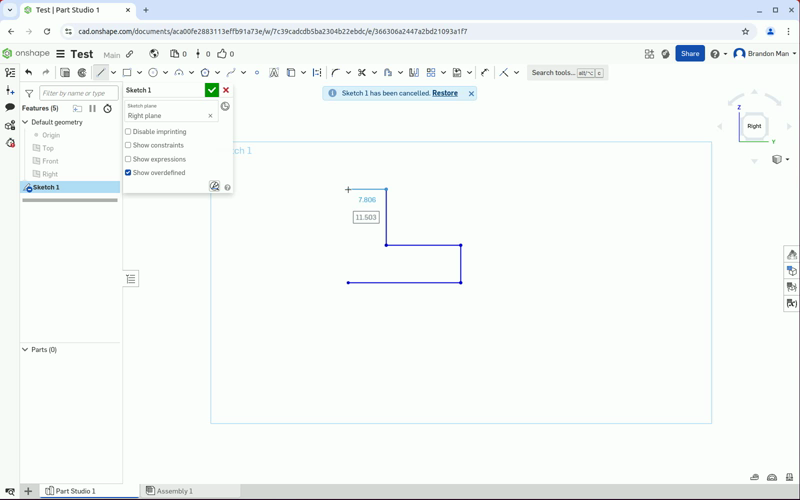
click(348, 189)
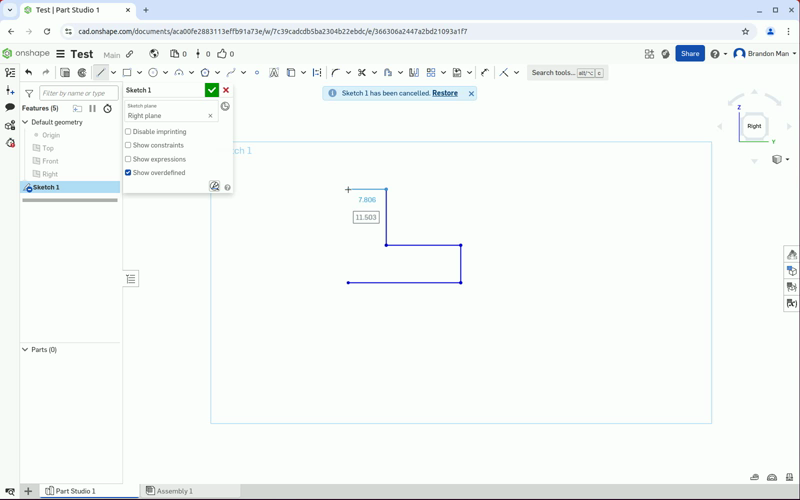
key_up(shift)
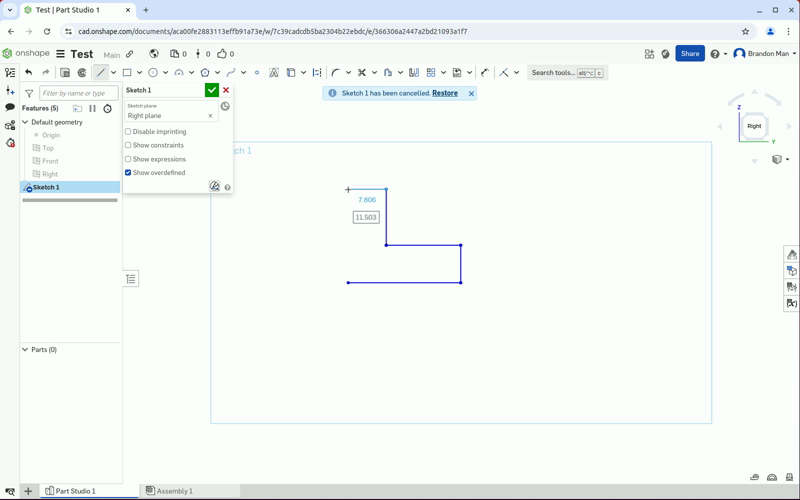
key_down(shift)
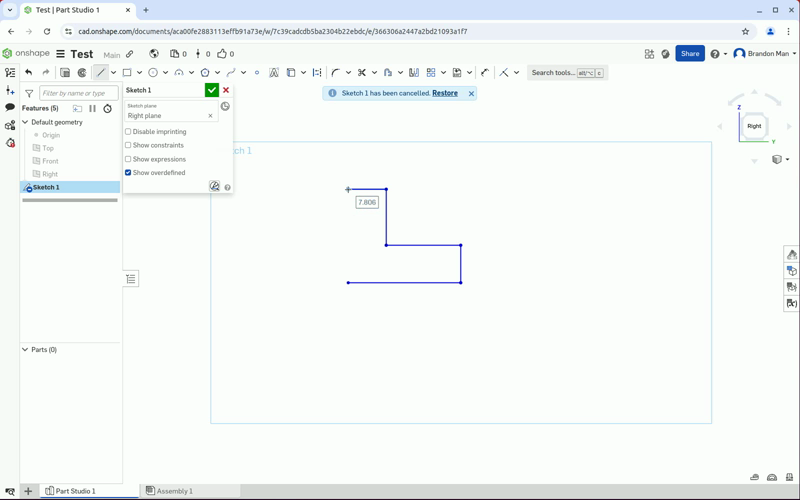
mouse_move(348, 282)
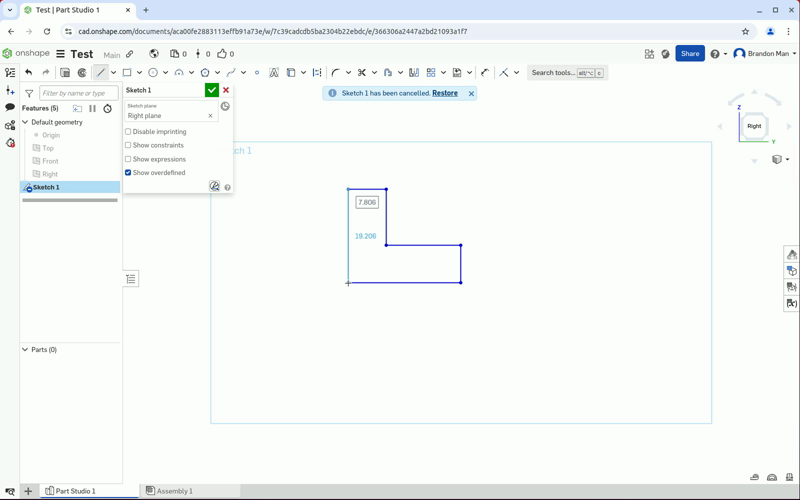
key_up(shift)
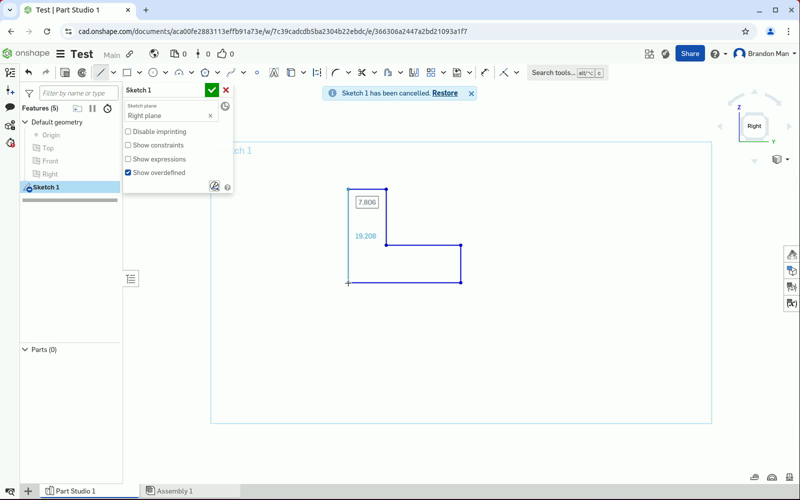
click(348, 282)
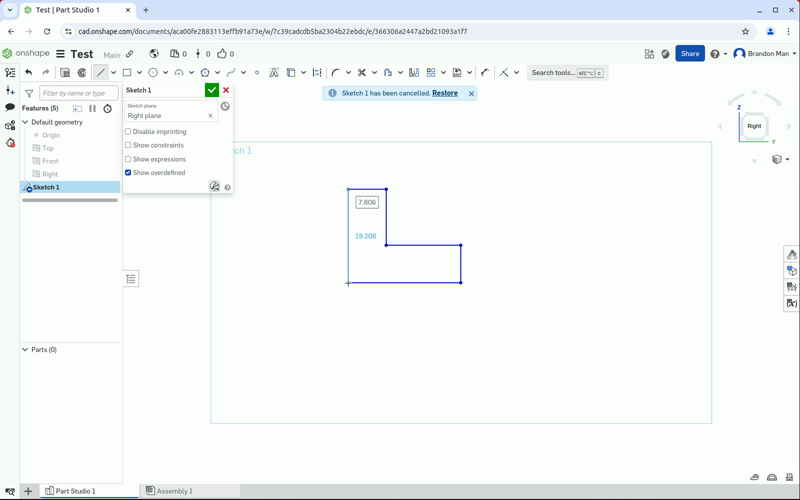
key(esc)
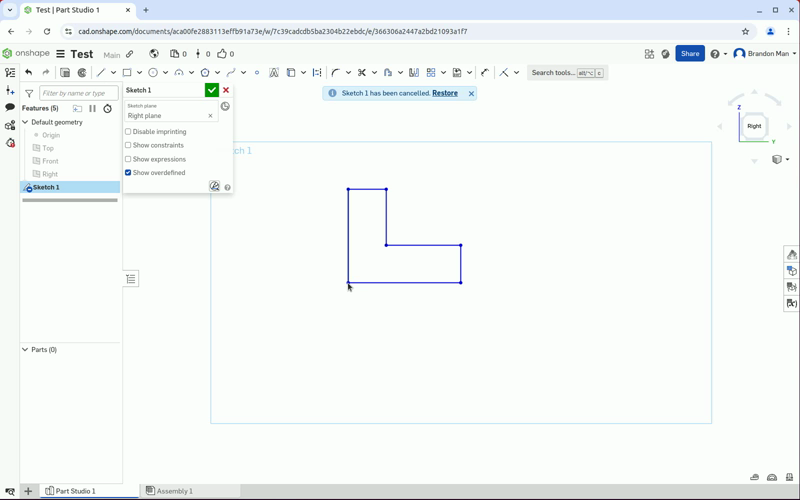
mouse_move(439, 259)
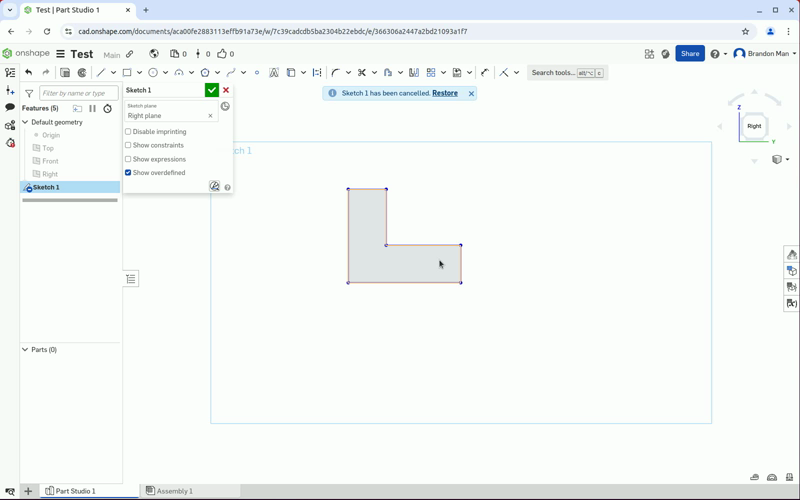
click(439, 259)
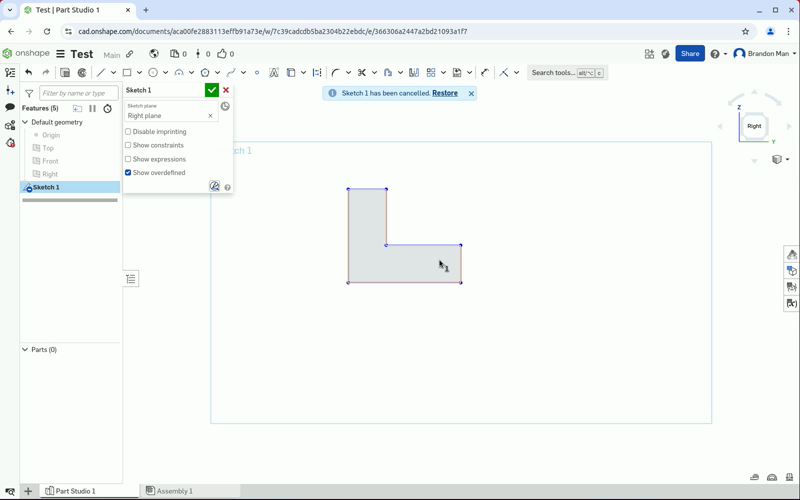
mouse_move(73, 352)
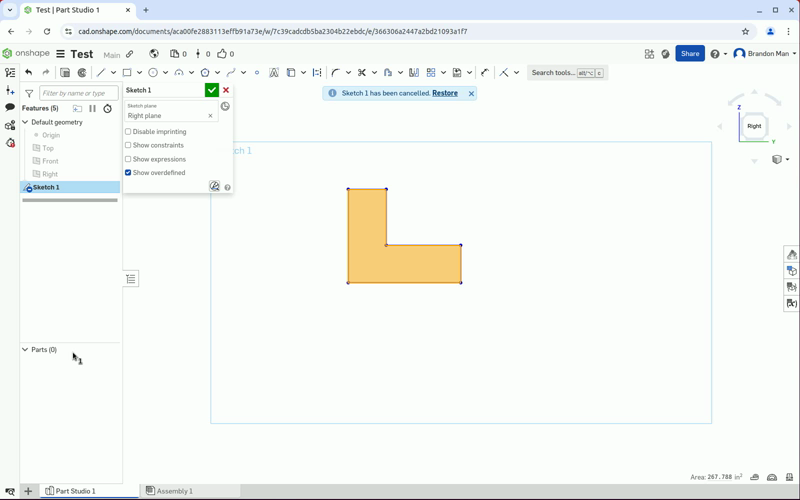
key(shift+y)
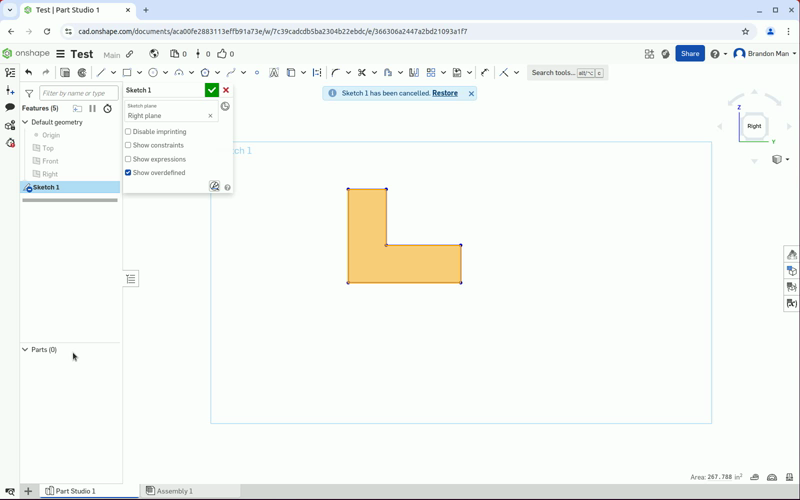
key(shift+e)
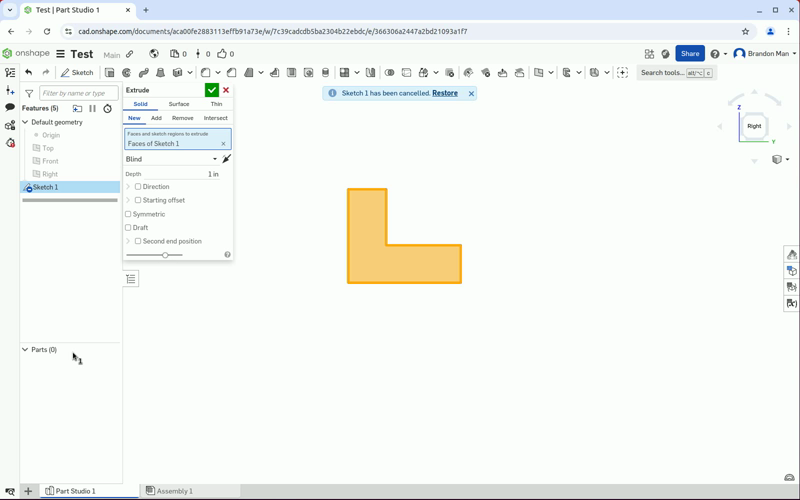
mouse_move(143, 106)
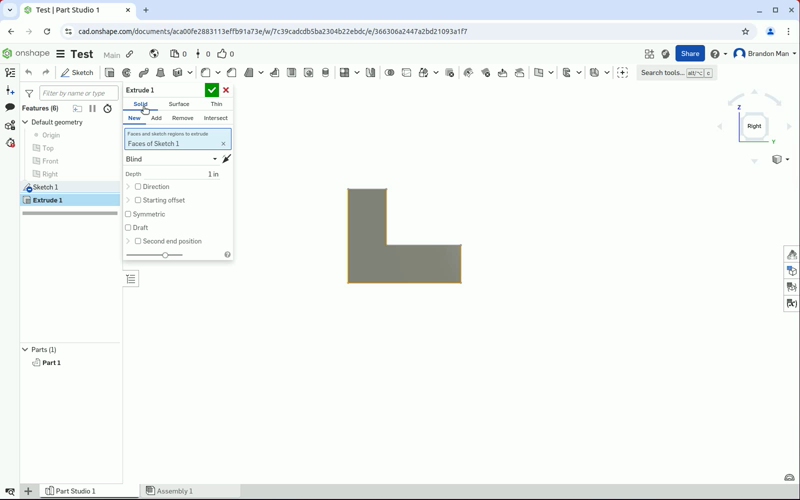
click(143, 106)
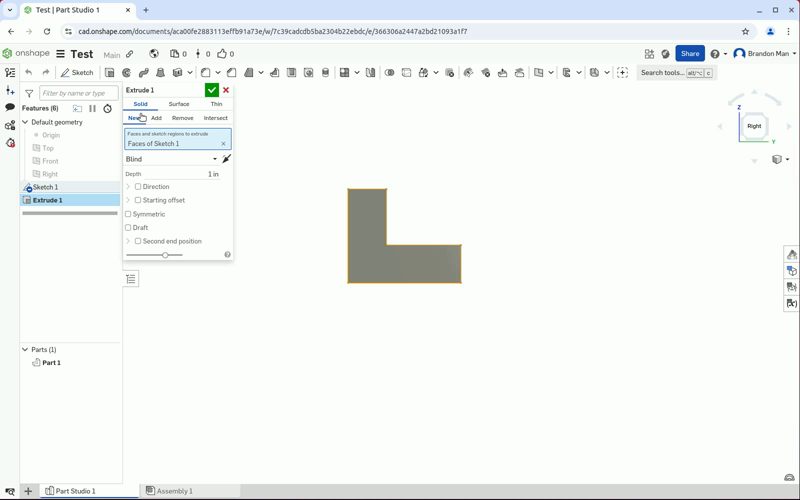
mouse_move(137, 120)
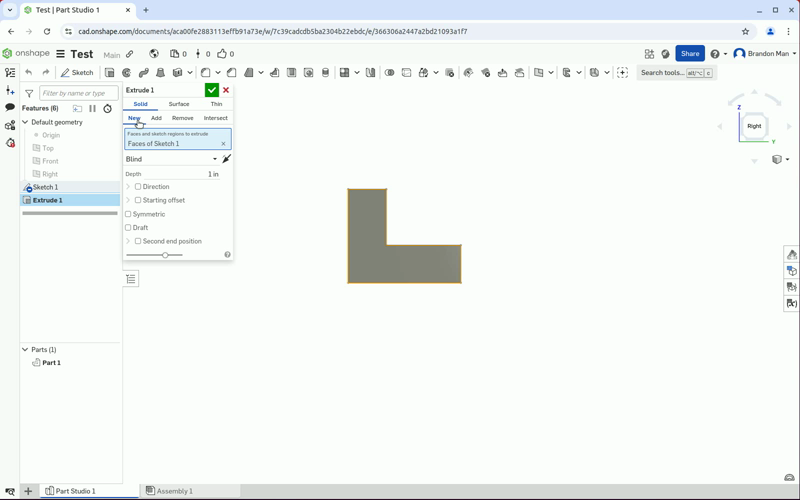
click(137, 120)
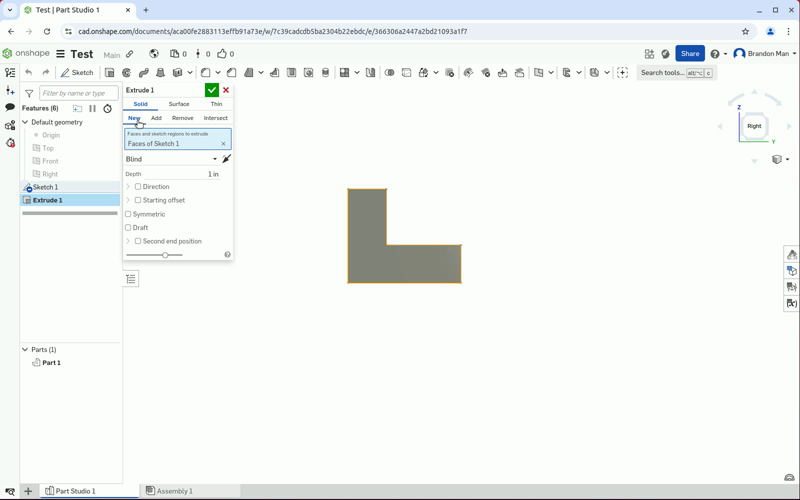
key(tab, 4)
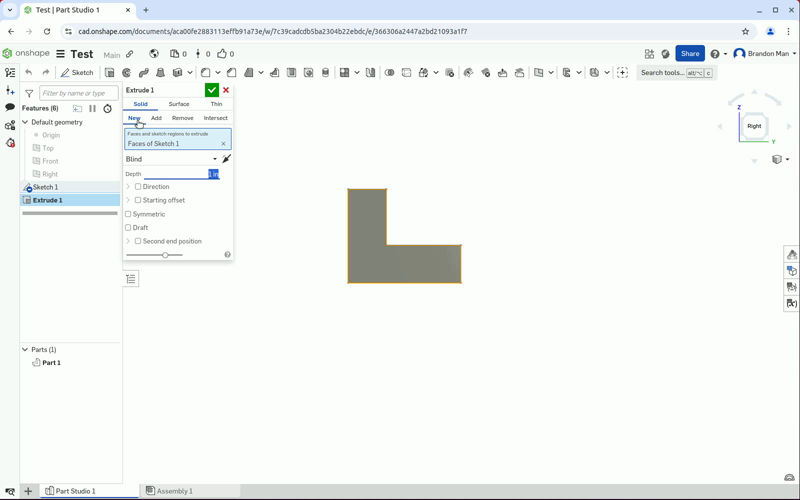
text(15.405)
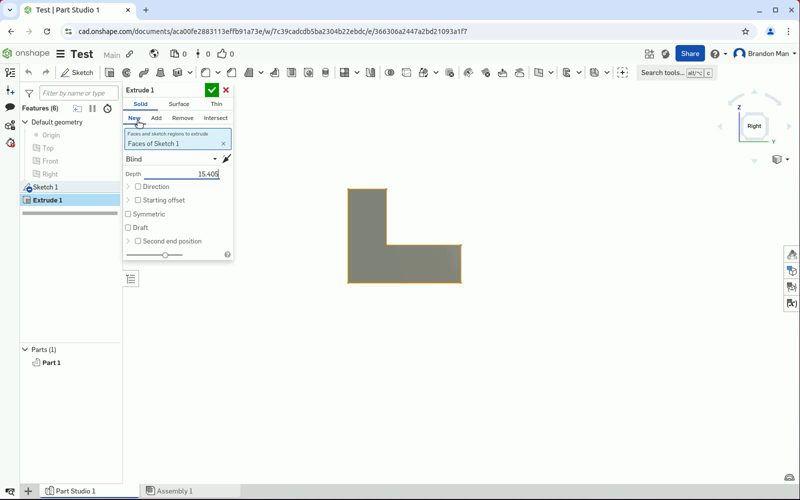
key(enter)
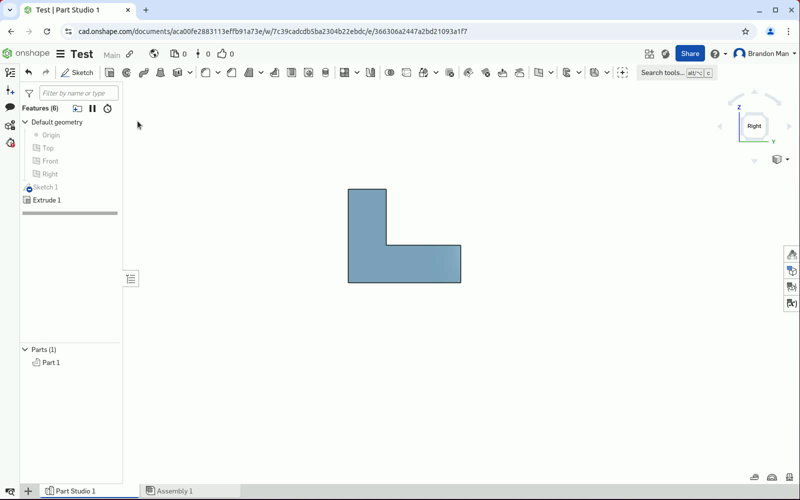
key(shift+h)
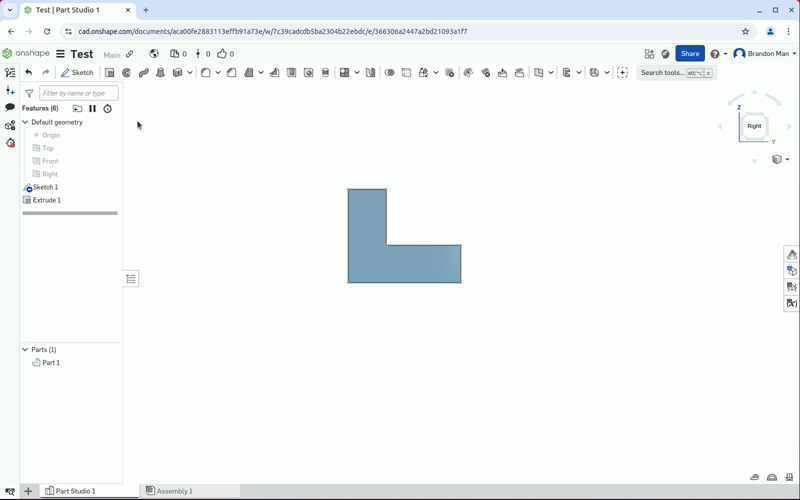
key(shift+h)
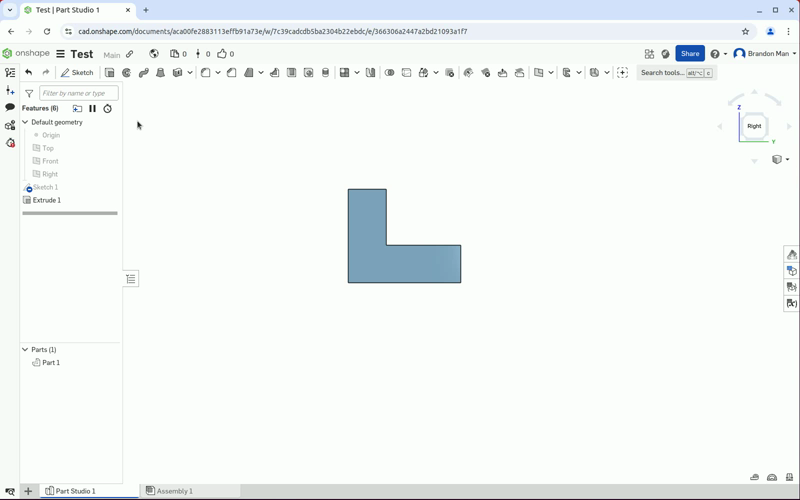
mouse_move(73, 189)
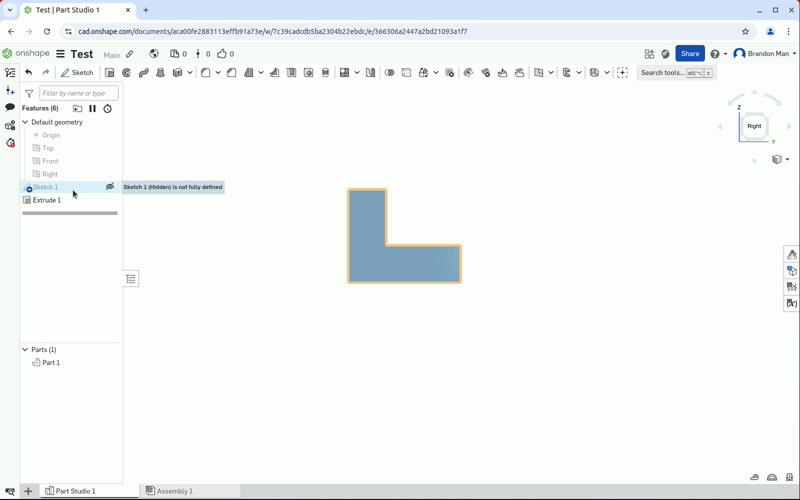
click(73, 189)
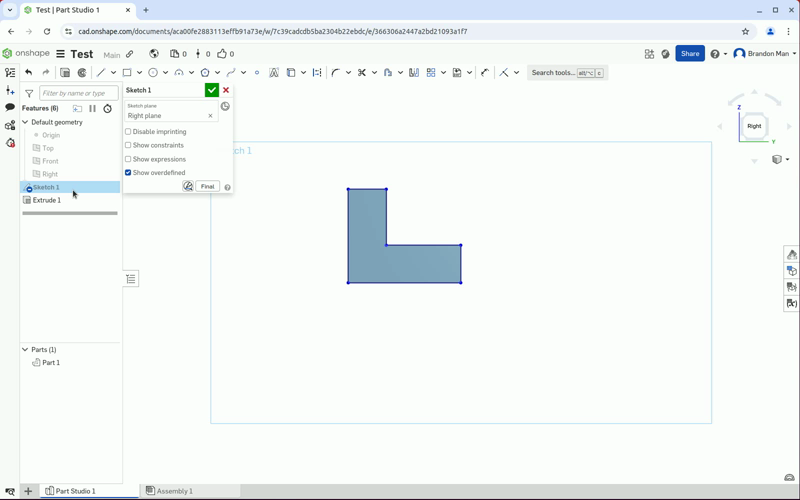
mouse_move(229, 92)
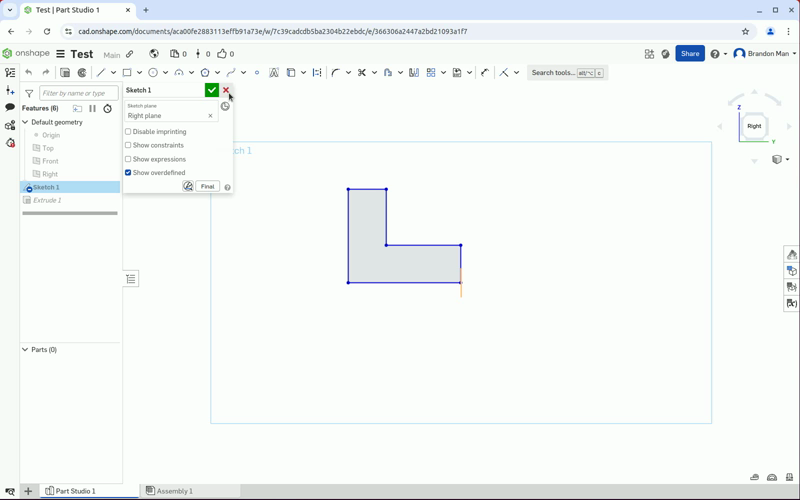
click(229, 92)
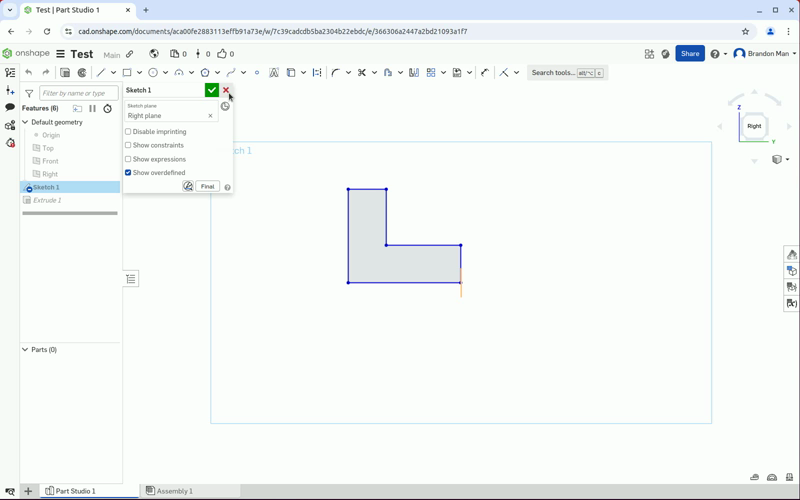
key(shift+s)
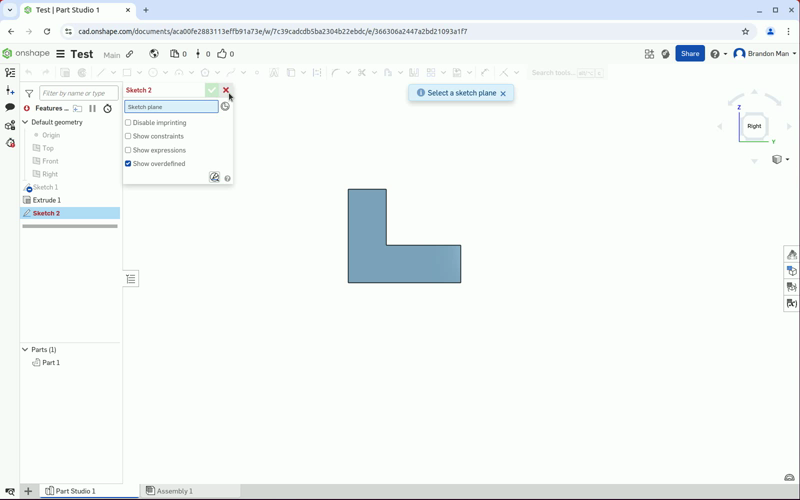
mouse_move(73, 176)
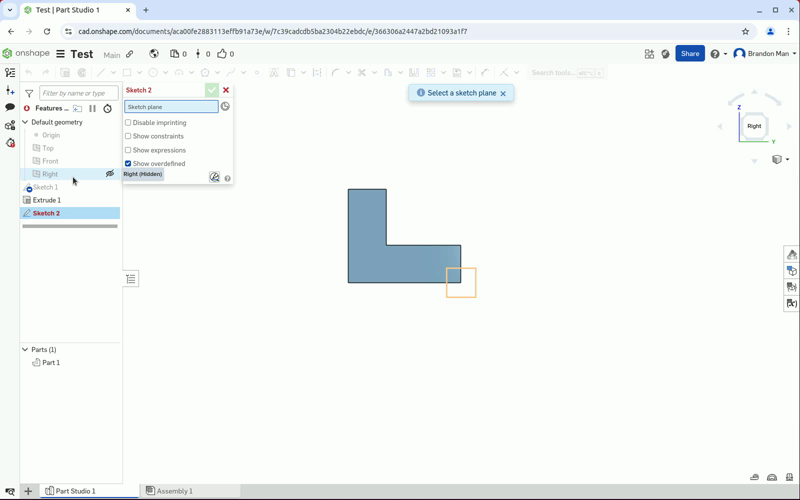
click(73, 176)
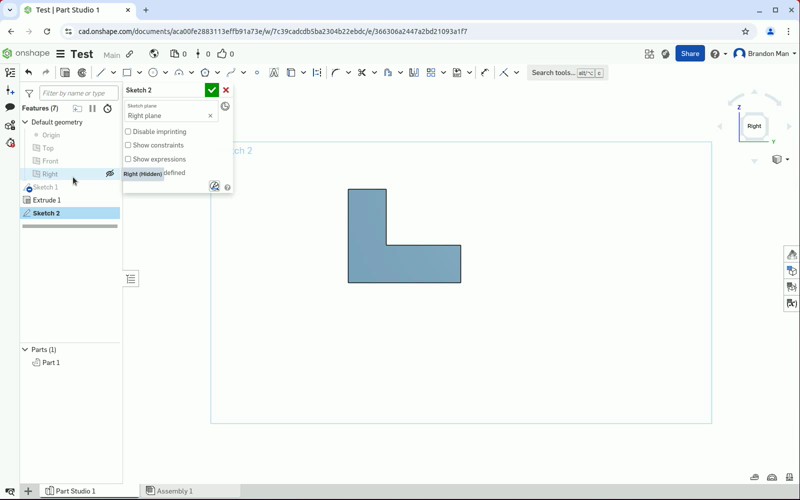
mouse_move(73, 352)
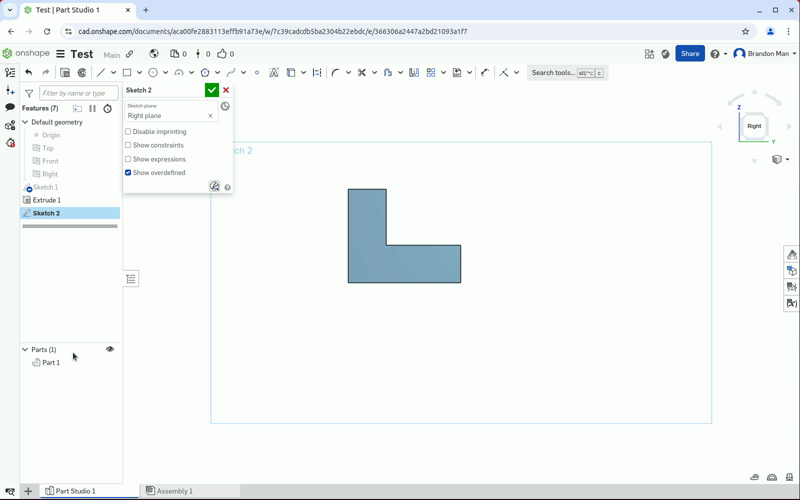
key(y)
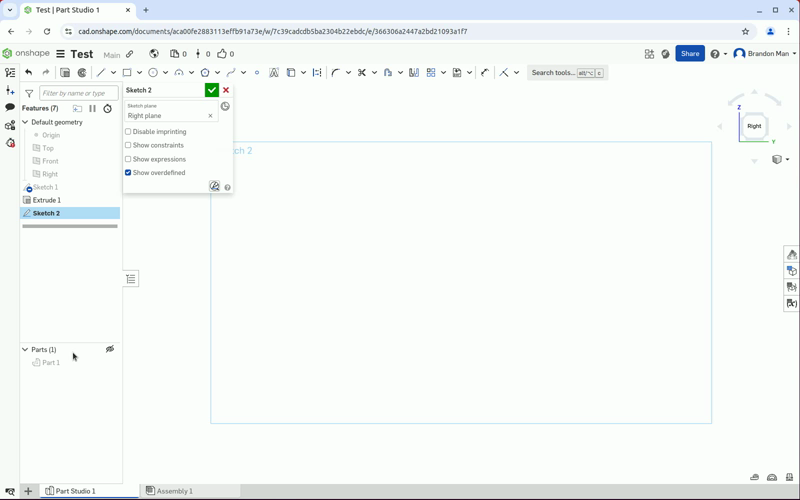
key(l)
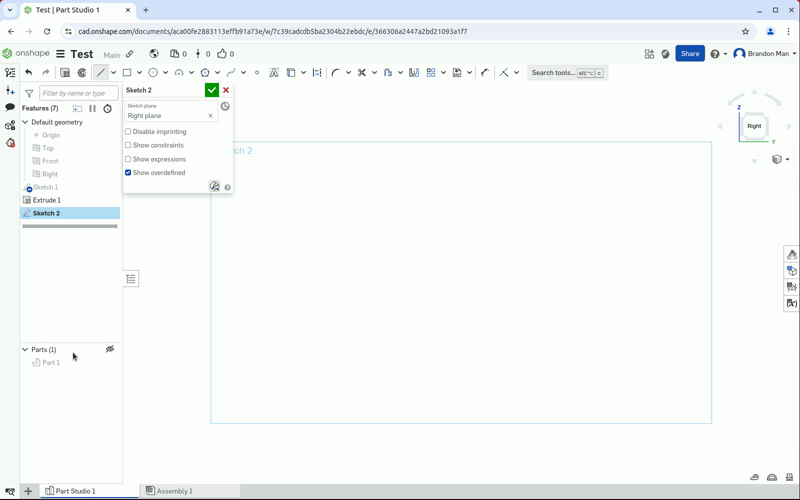
key_down(shift)
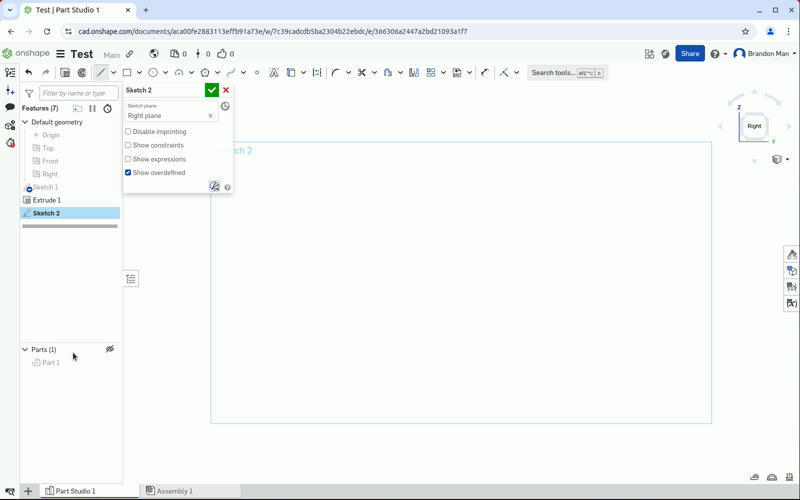
mouse_move(348, 282)
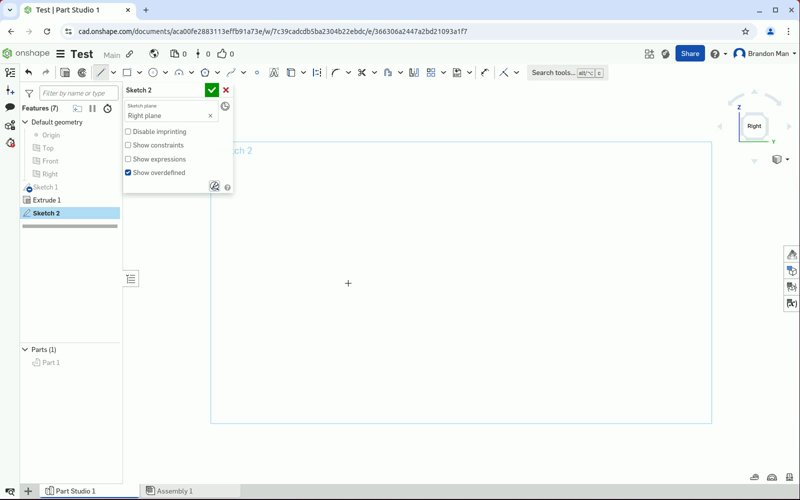
click(348, 282)
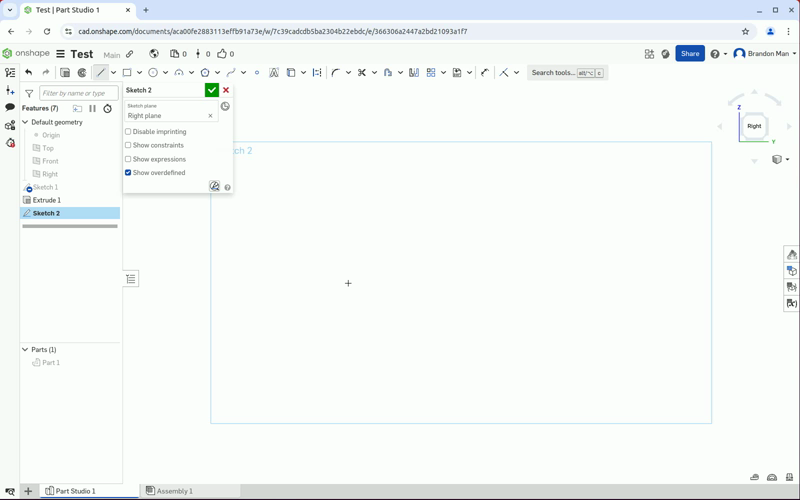
key_up(shift)
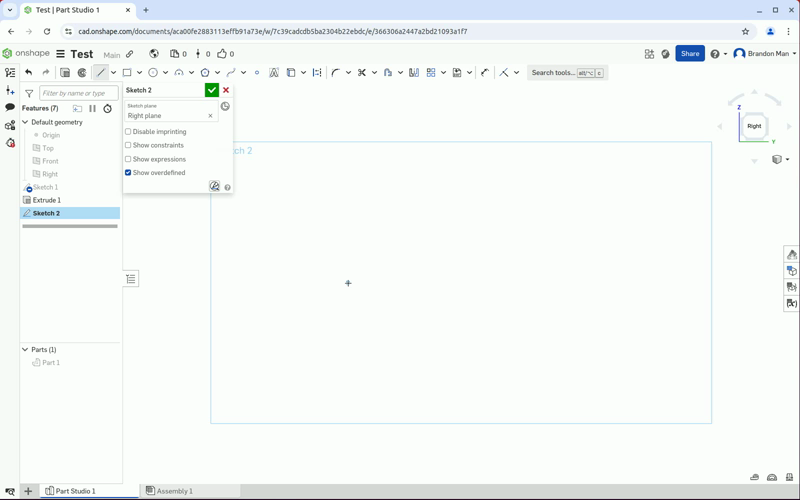
key_down(shift)
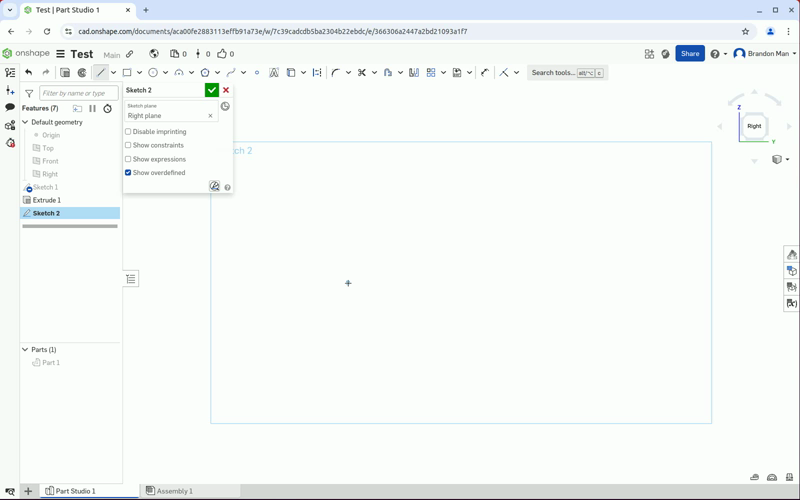
mouse_move(460, 282)
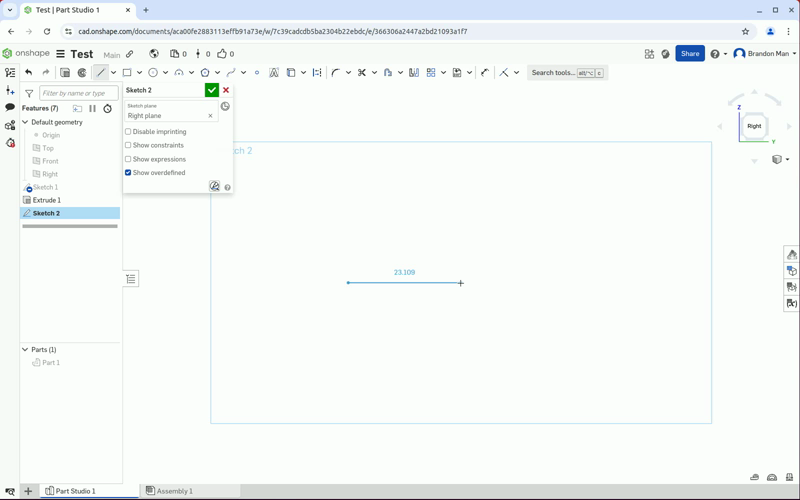
click(460, 282)
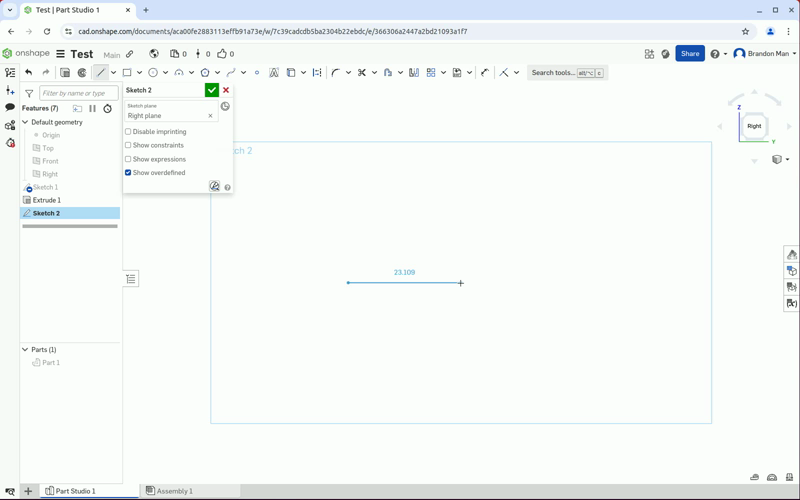
key_up(shift)
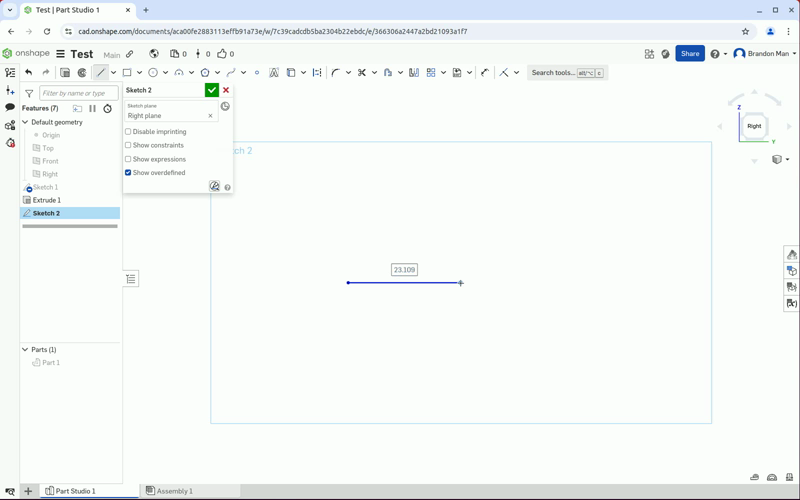
key_down(shift)
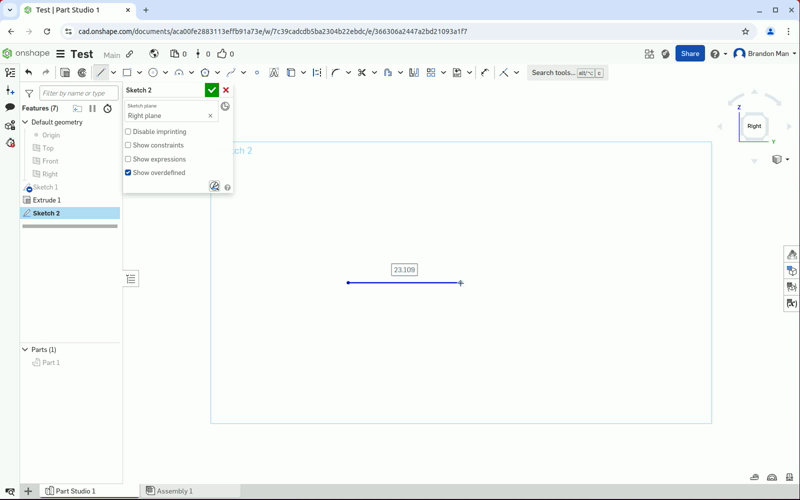
mouse_move(490, 282)
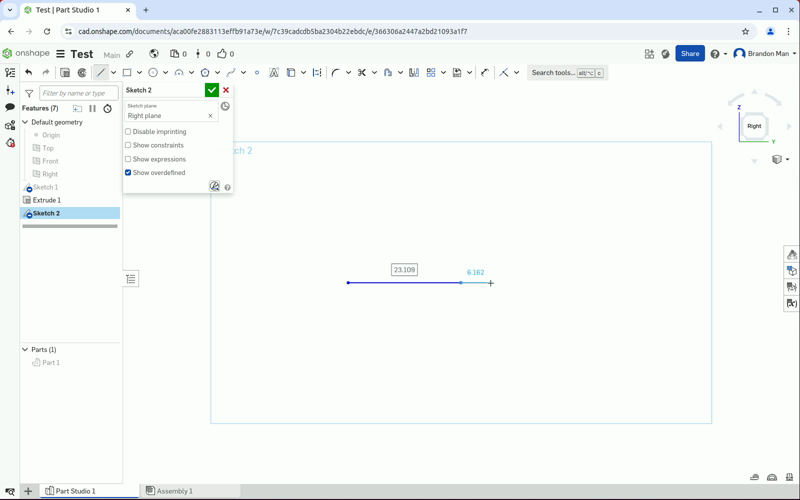
mouse_move(460, 245)
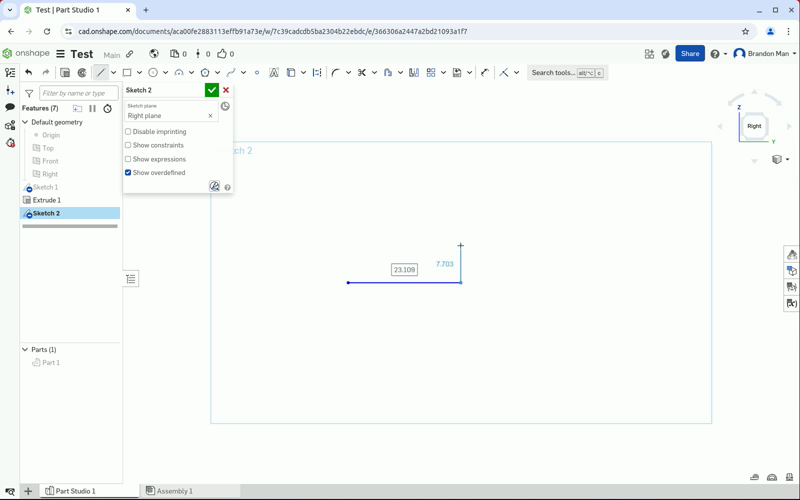
click(460, 245)
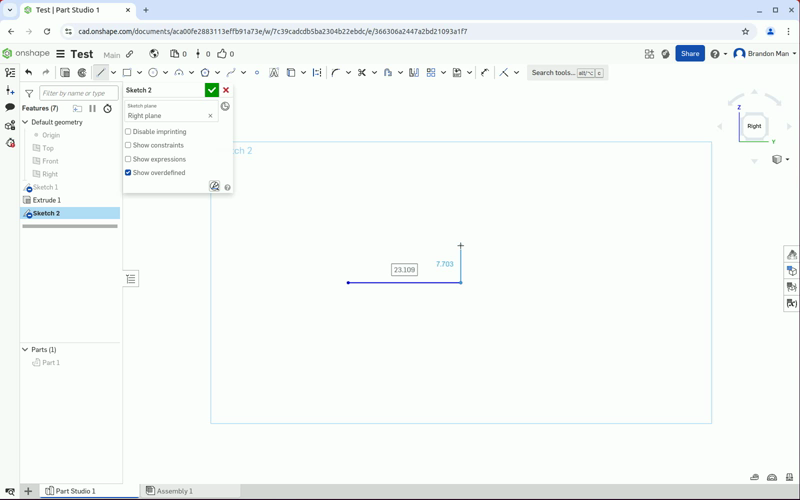
key_up(shift)
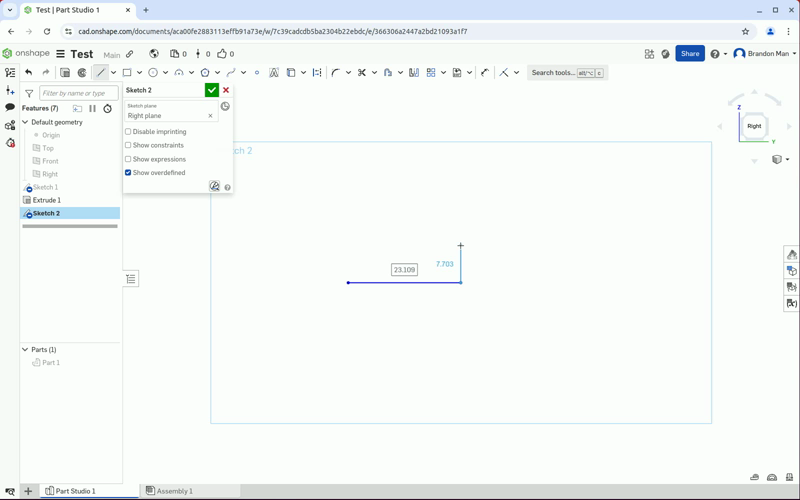
key_down(shift)
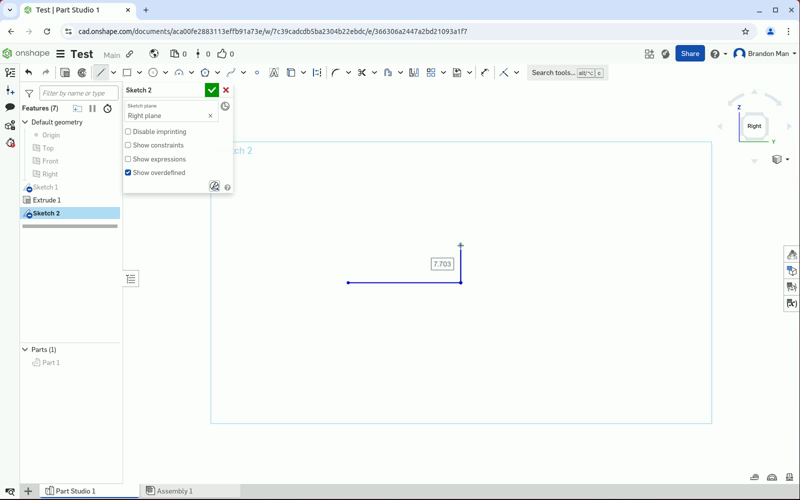
mouse_move(386, 245)
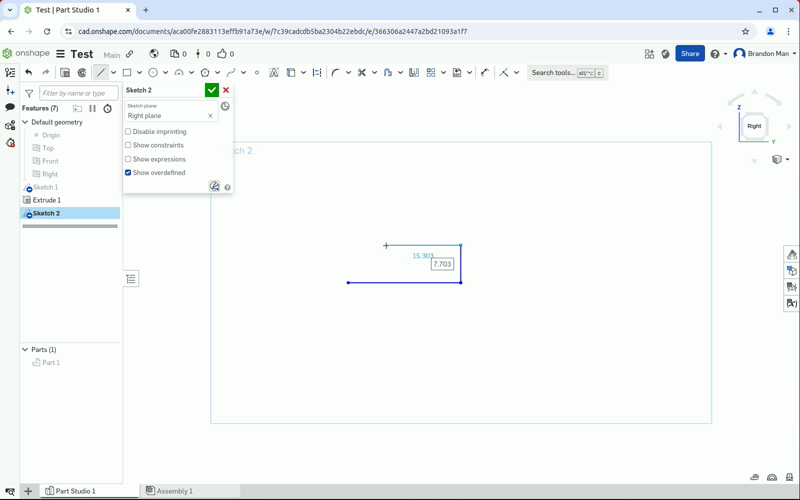
click(386, 245)
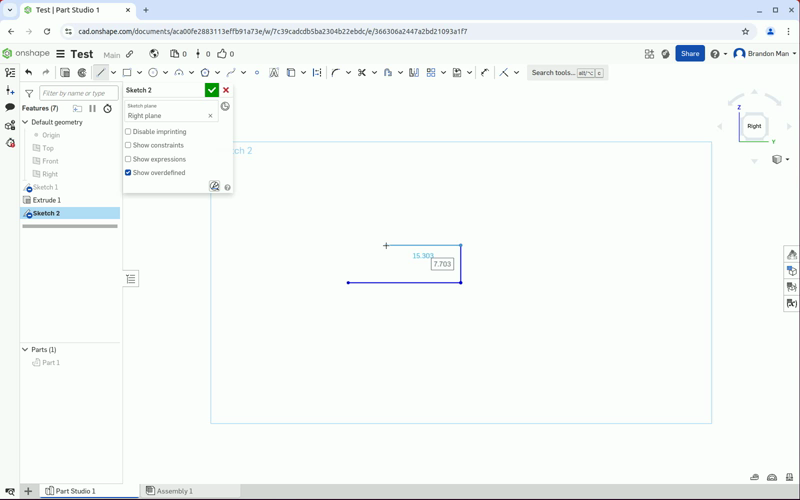
key_up(shift)
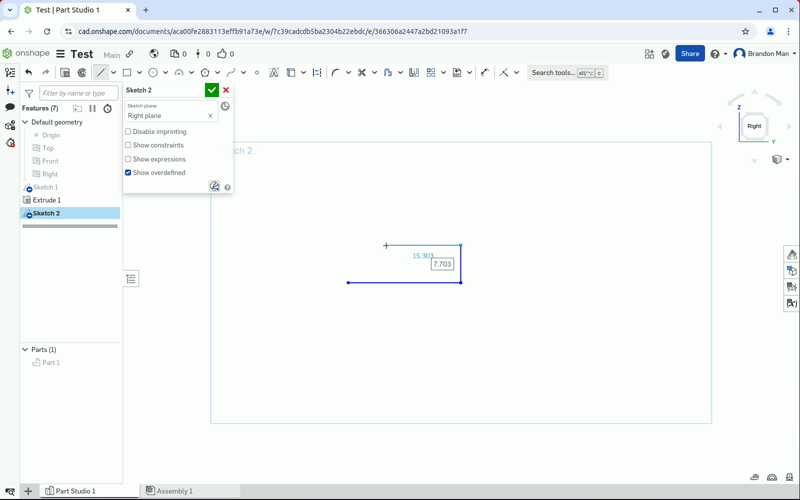
key_down(shift)
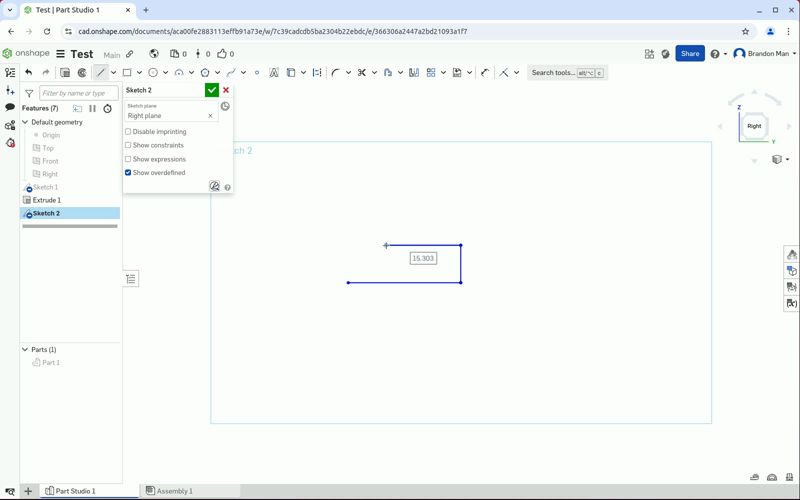
mouse_move(416, 245)
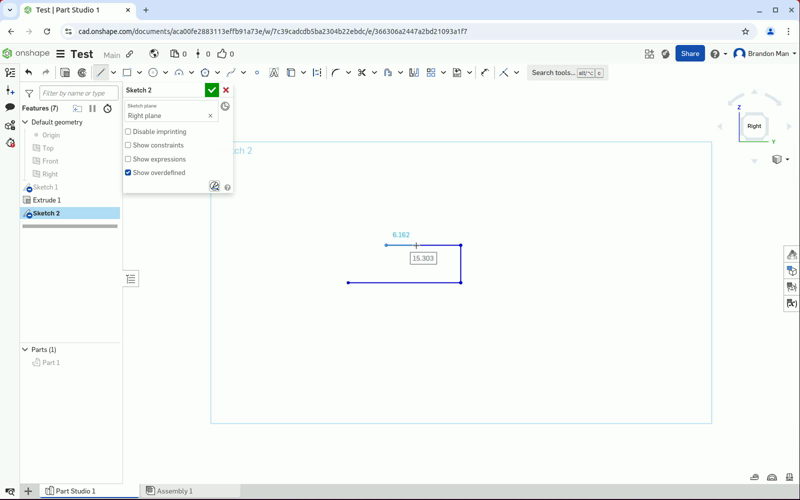
mouse_move(386, 189)
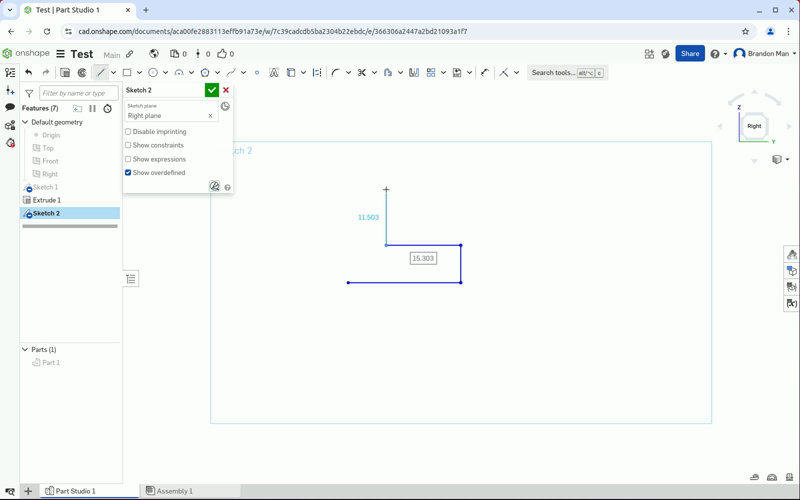
click(386, 189)
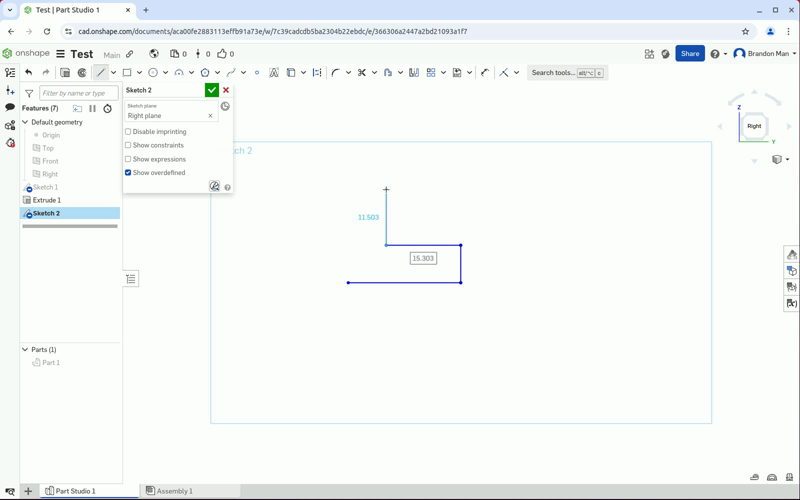
key_up(shift)
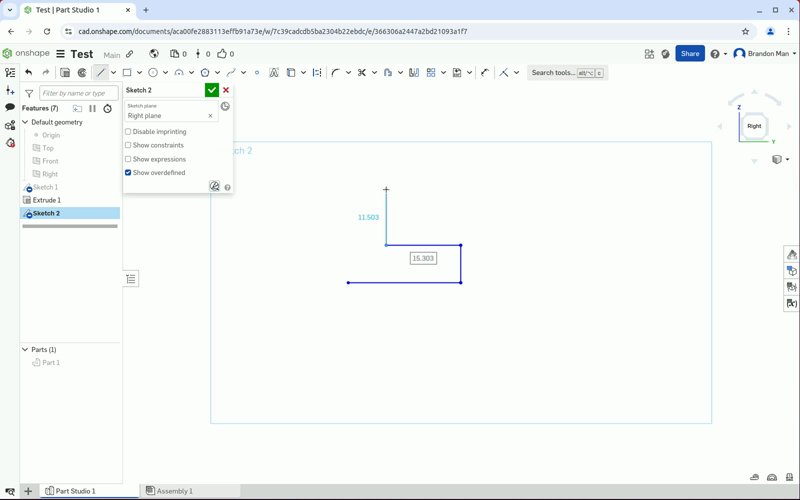
key_down(shift)
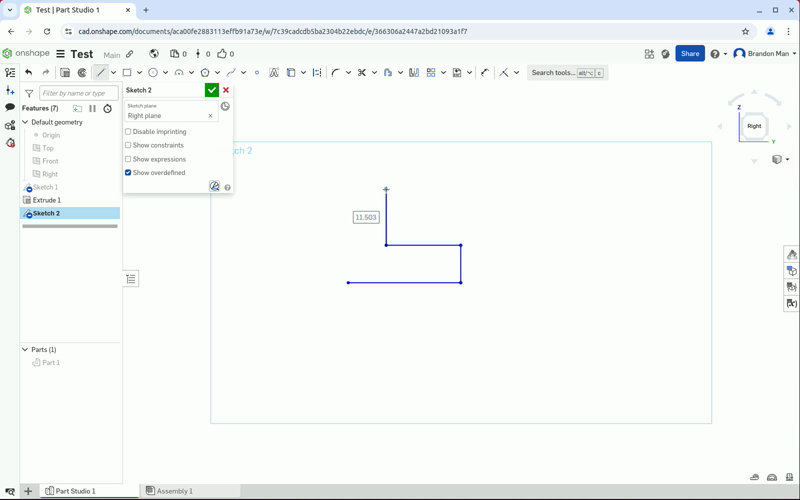
mouse_move(416, 189)
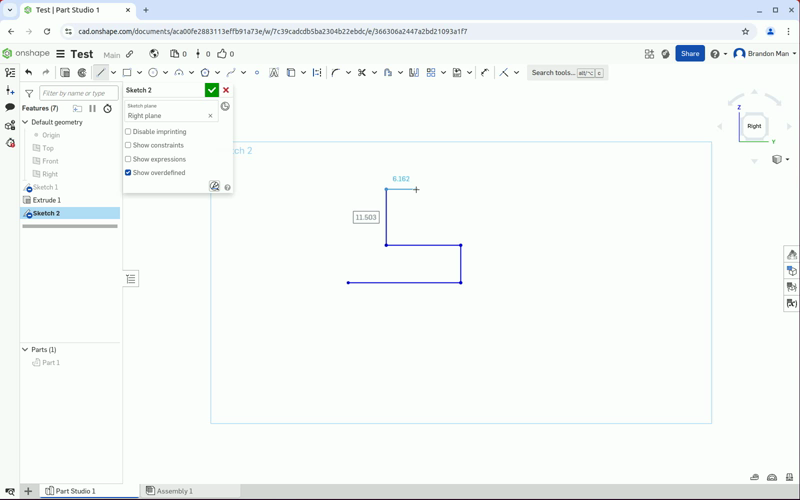
mouse_move(348, 189)
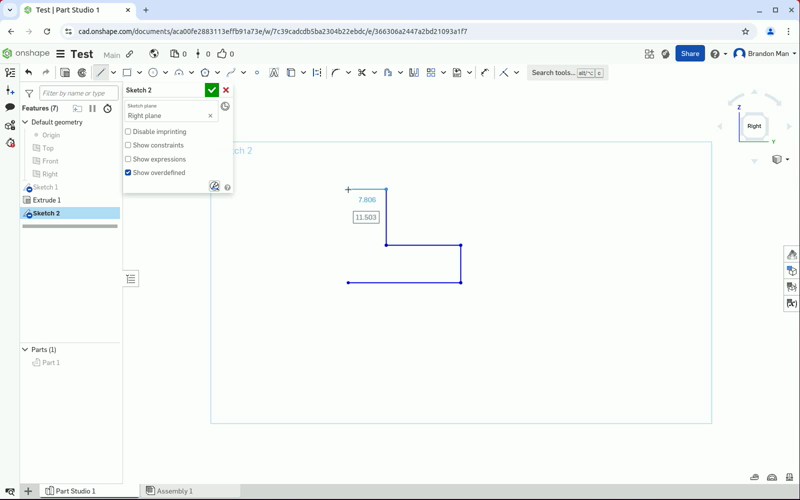
click(348, 189)
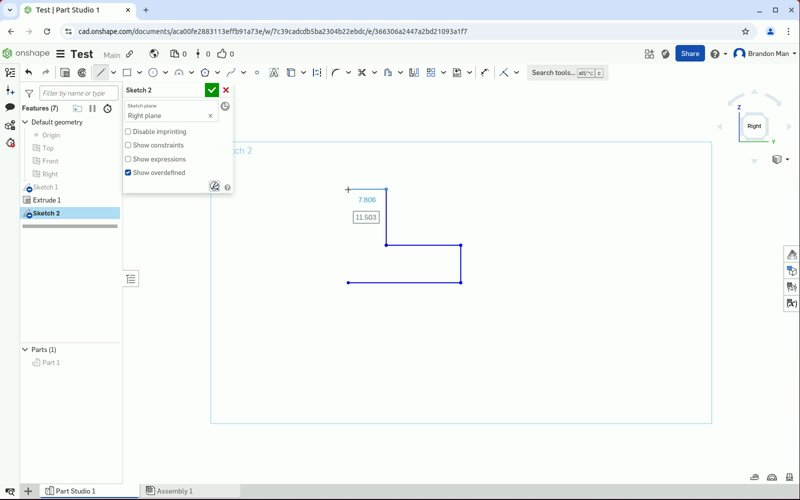
key_up(shift)
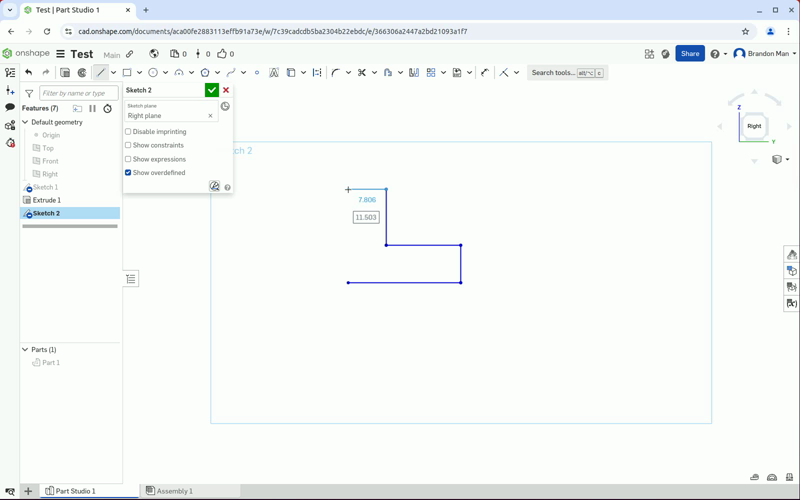
key_down(shift)
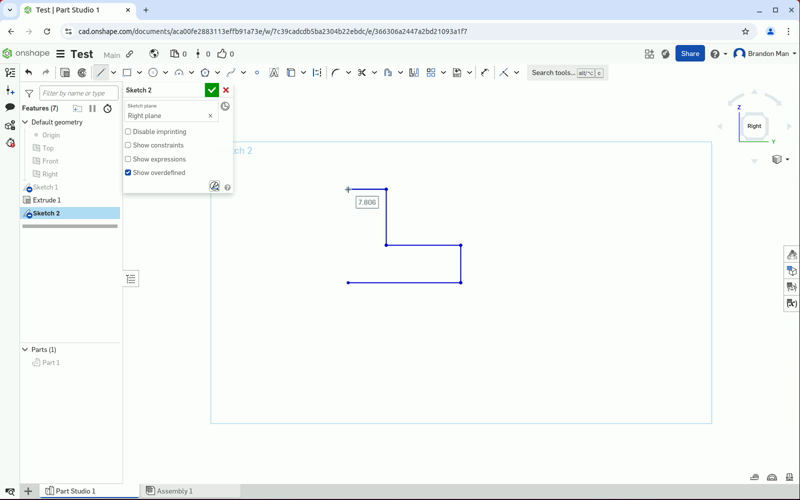
mouse_move(348, 282)
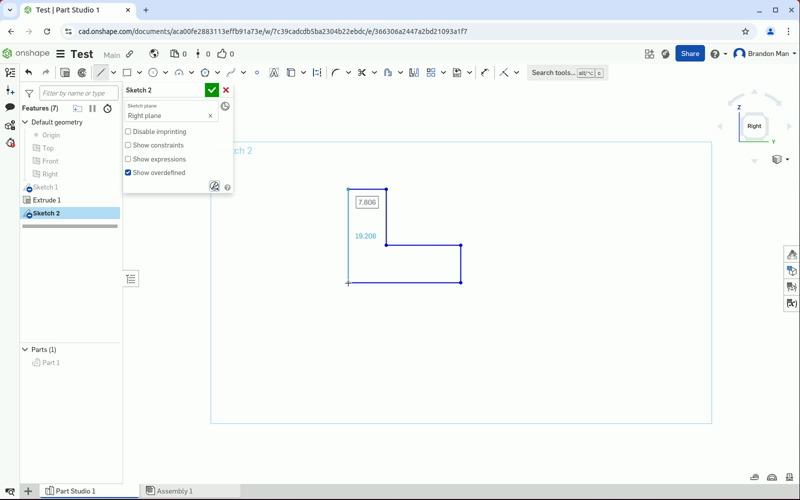
key_up(shift)
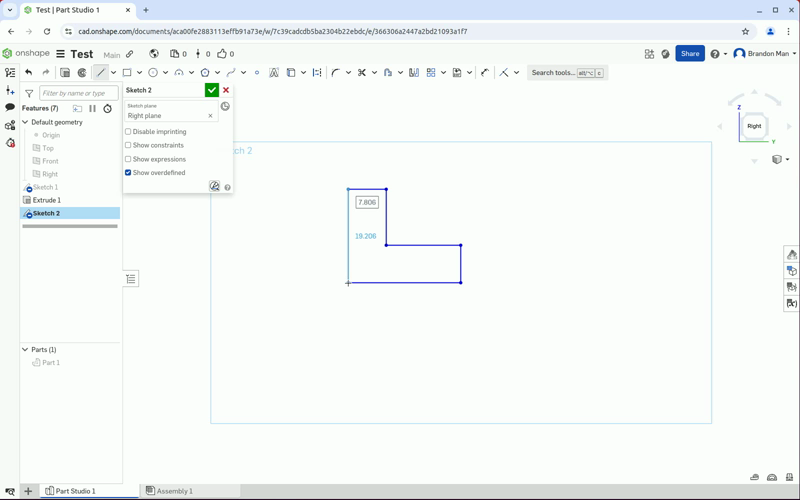
click(348, 282)
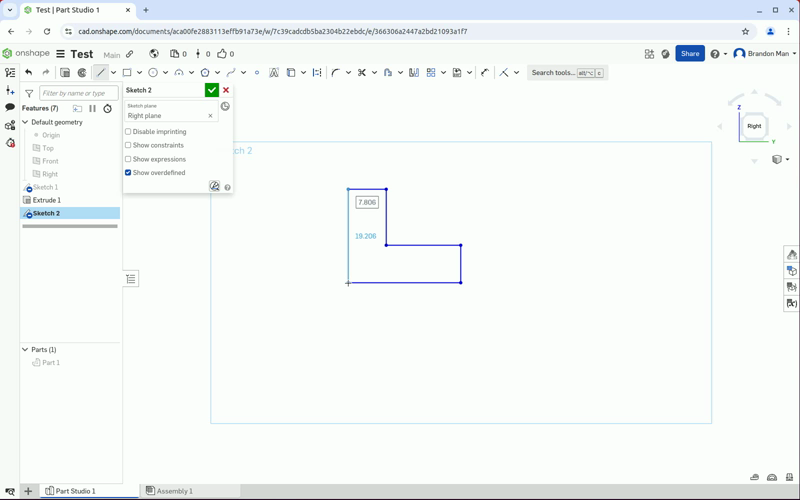
key(esc)
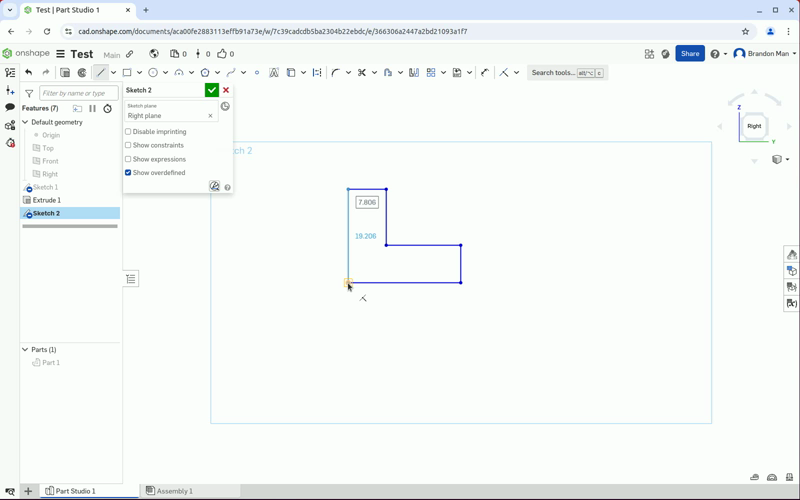
mouse_move(429, 273)
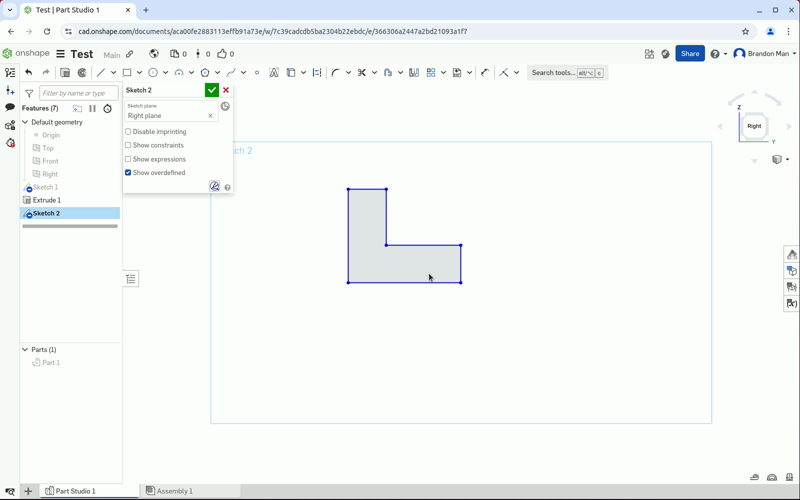
click(429, 273)
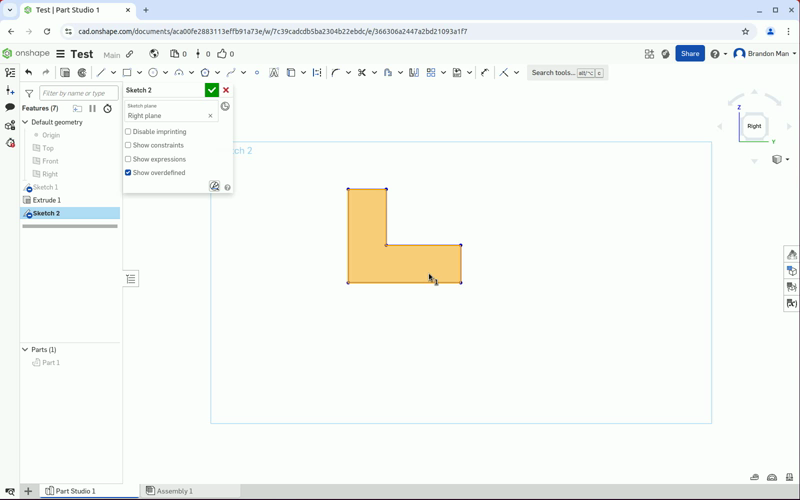
mouse_move(73, 352)
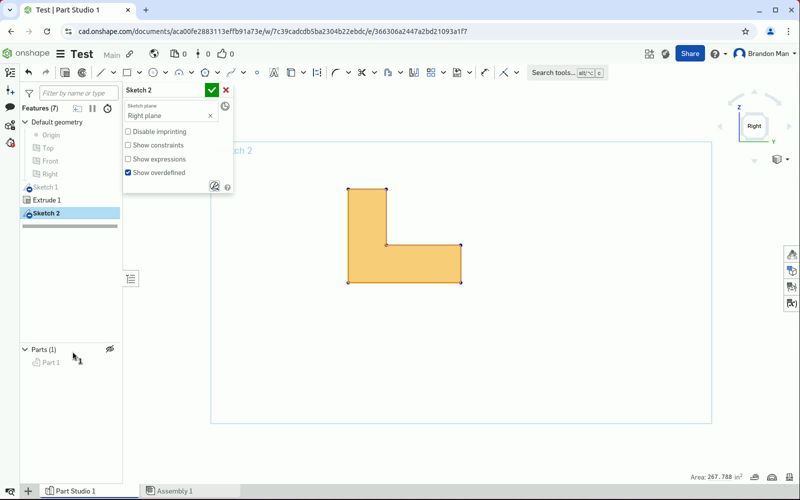
key(shift+y)
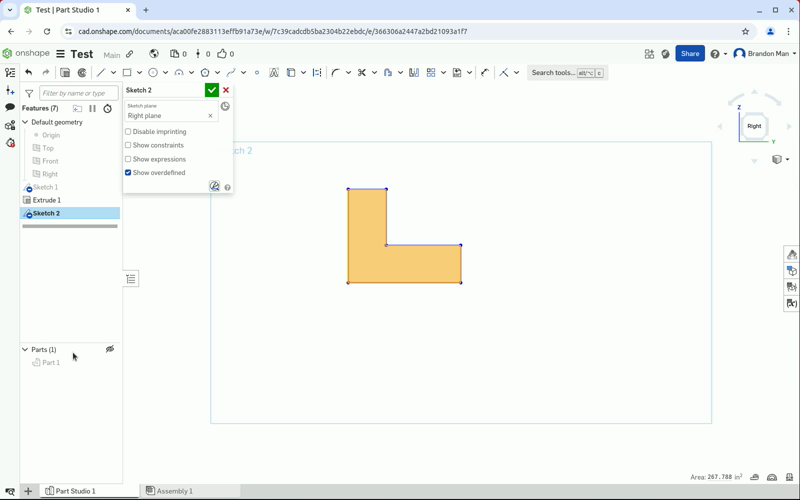
key(shift+e)
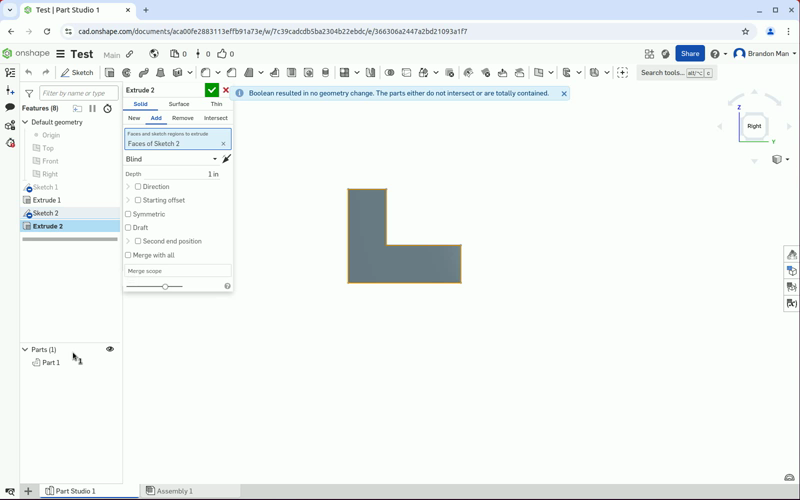
mouse_move(143, 106)
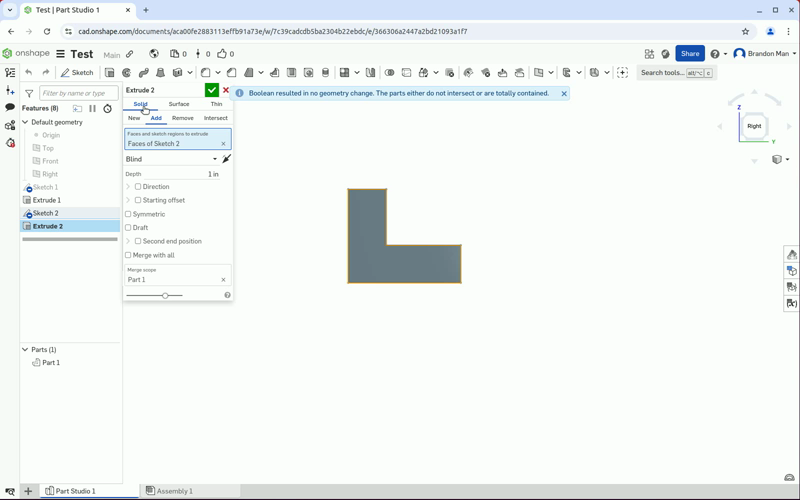
click(143, 106)
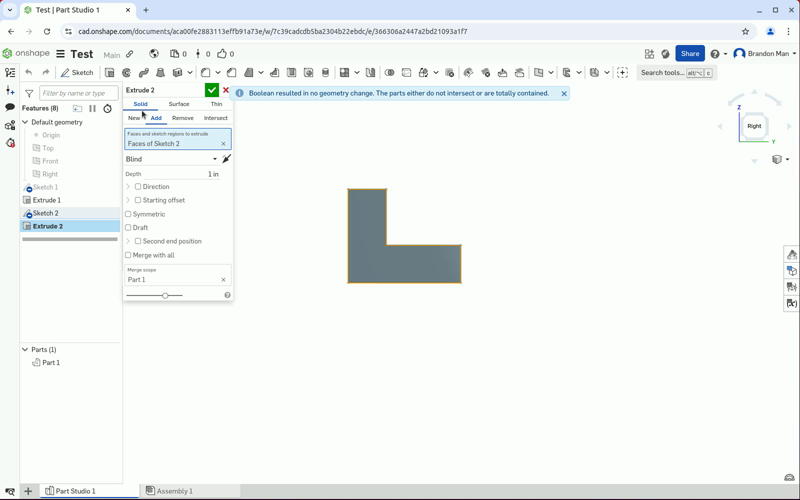
mouse_move(137, 120)
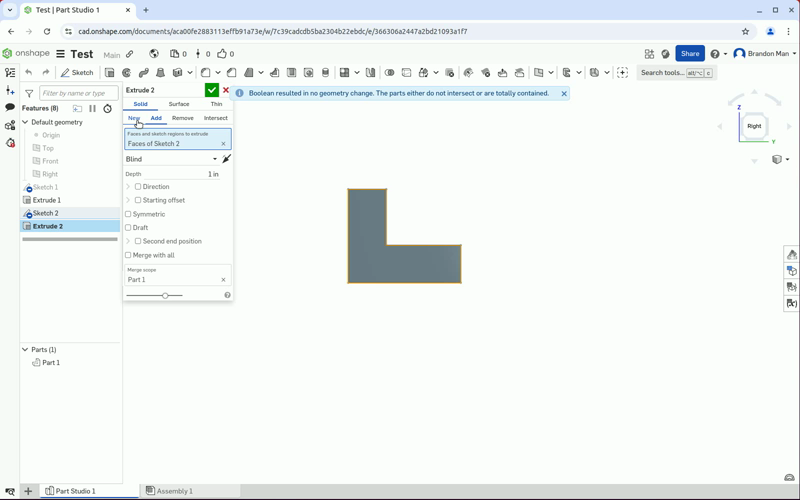
click(137, 120)
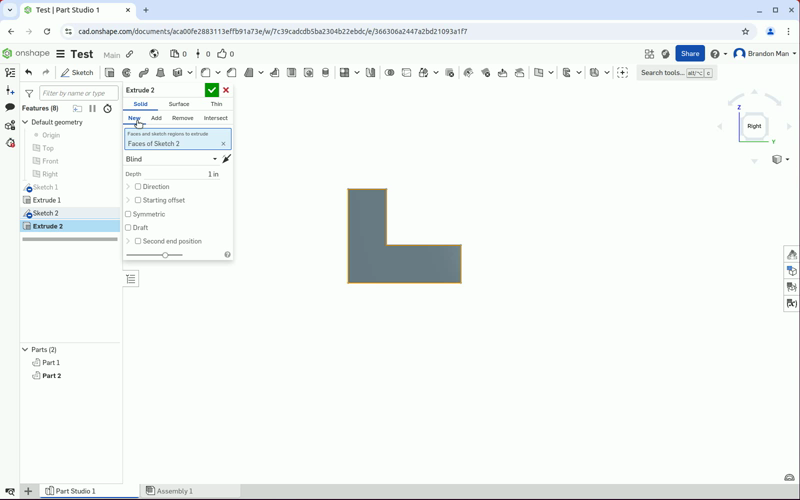
key(tab, 4)
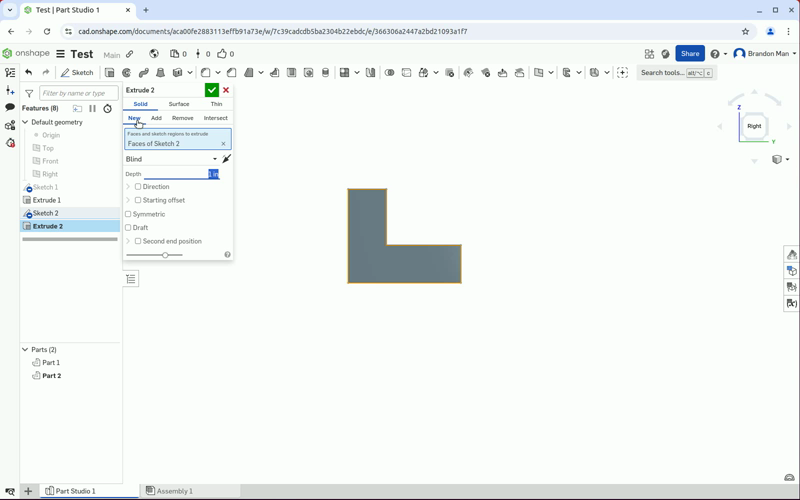
text(15.405)
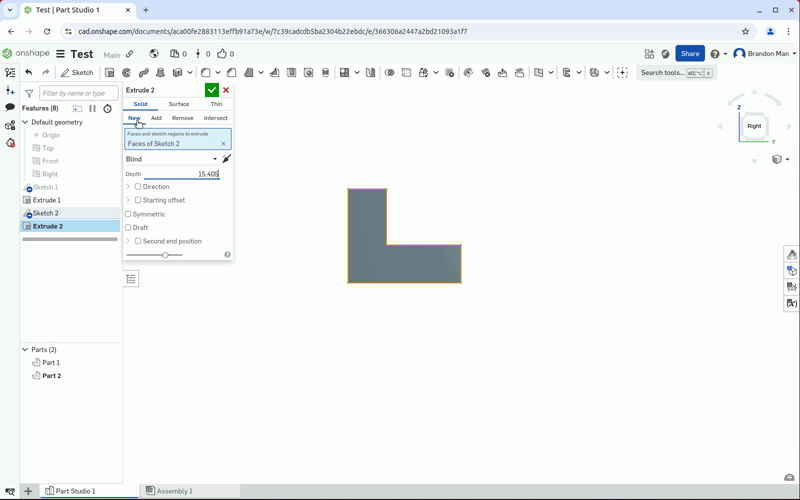
key(enter)
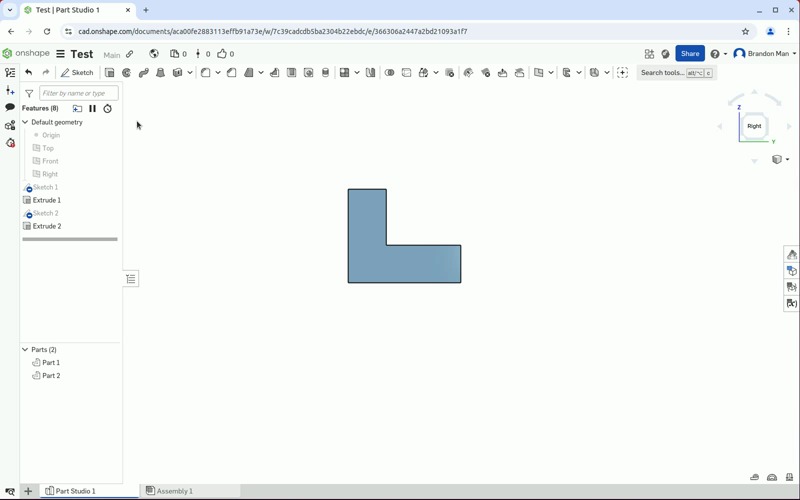
key(shift+h)
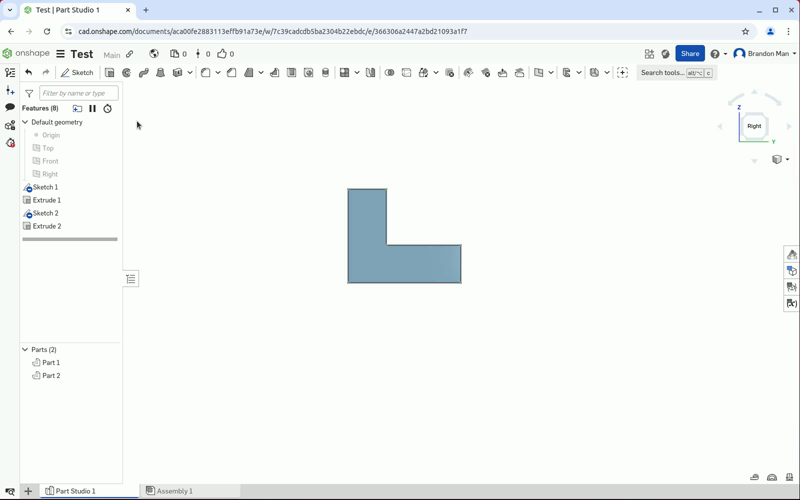
key(shift+h)
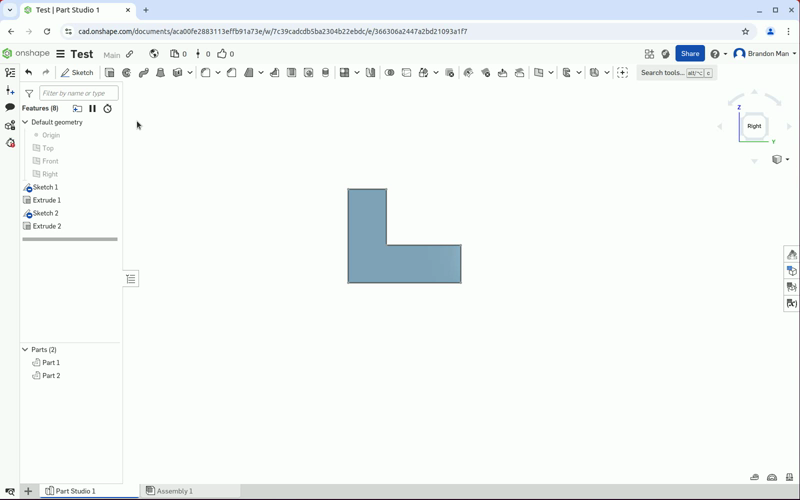
key(shift+7)
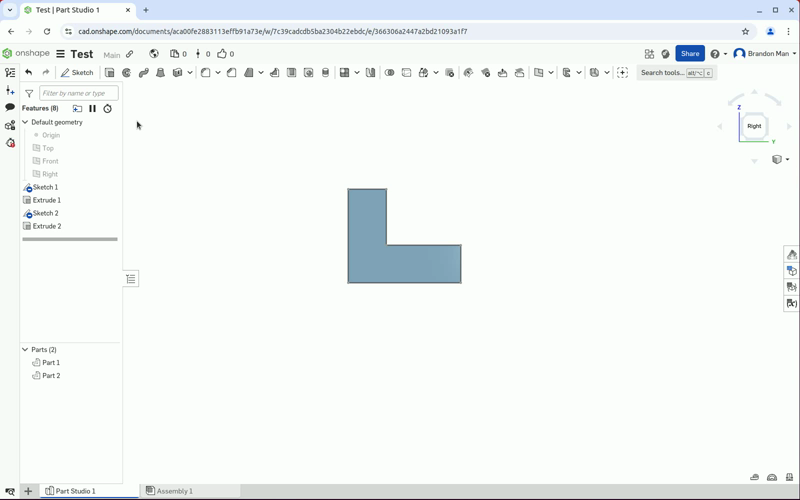
key(right, 2)
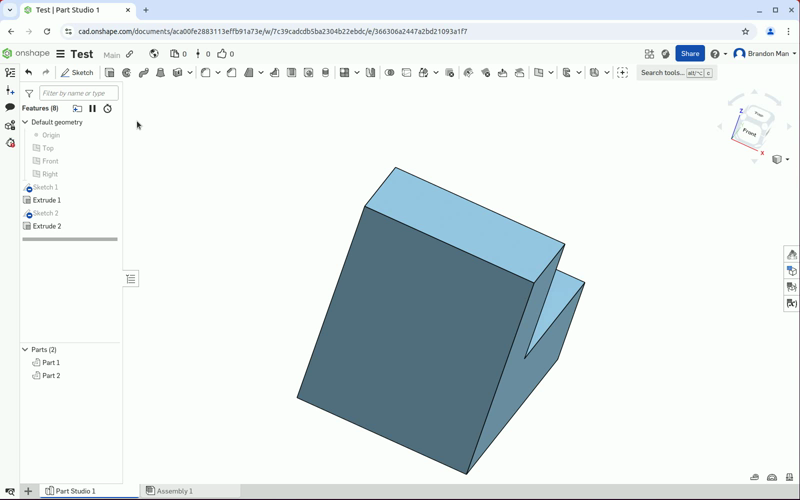
key(down, 2)
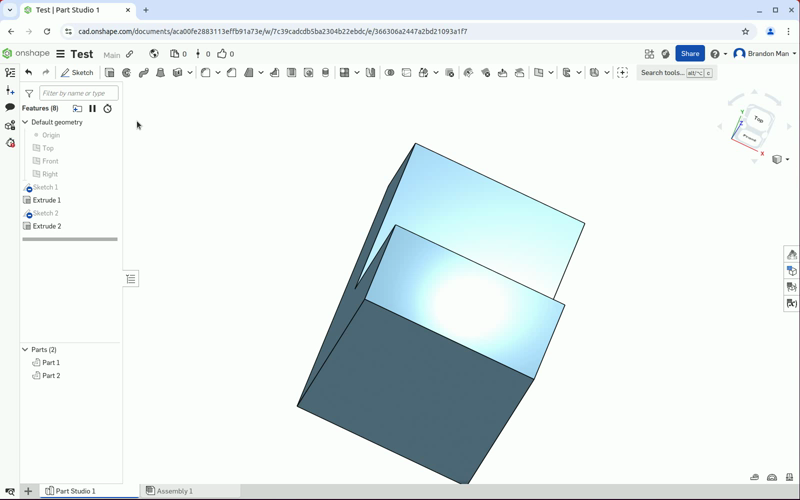
key(up, 2)
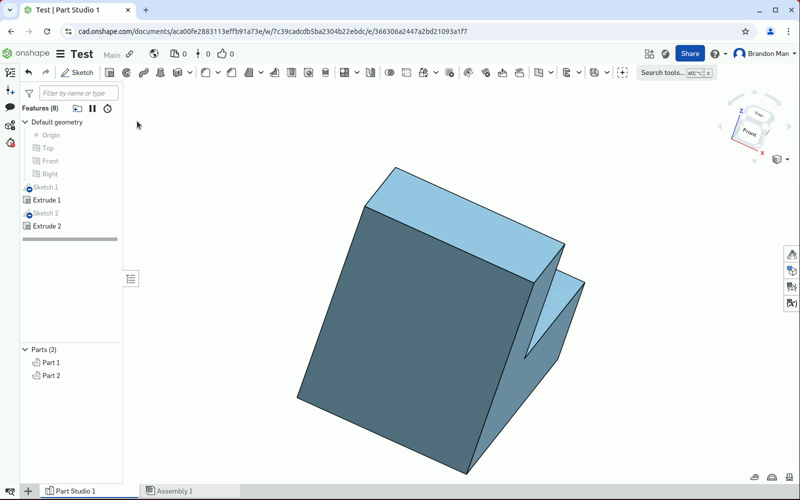
key(left, 2)
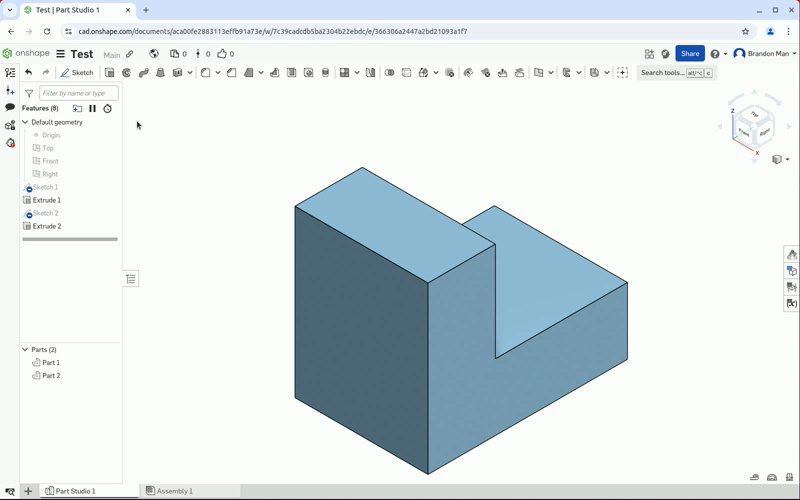
mouse_move(73, 189)
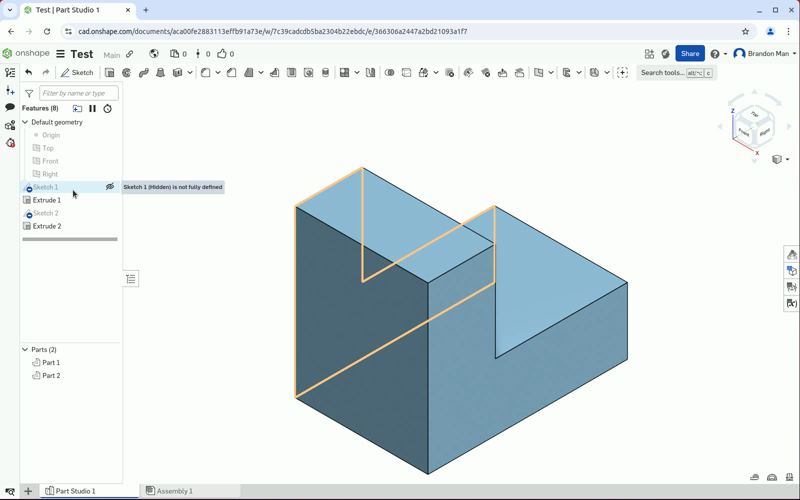
click(73, 189)